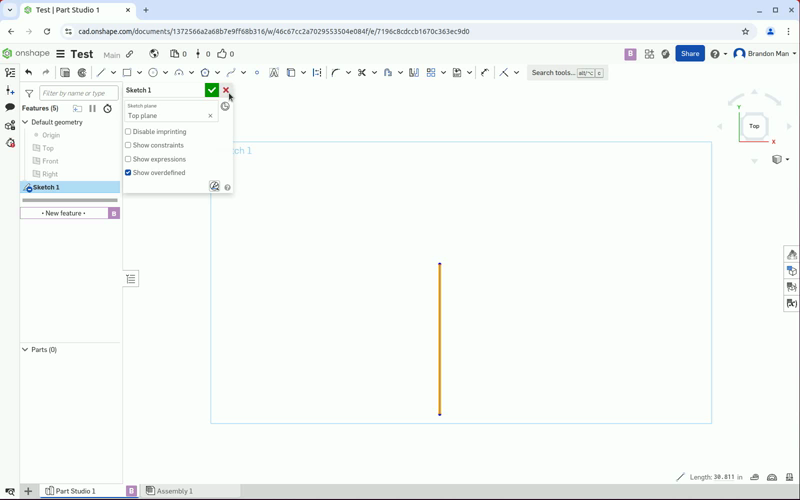
key(shift+h)
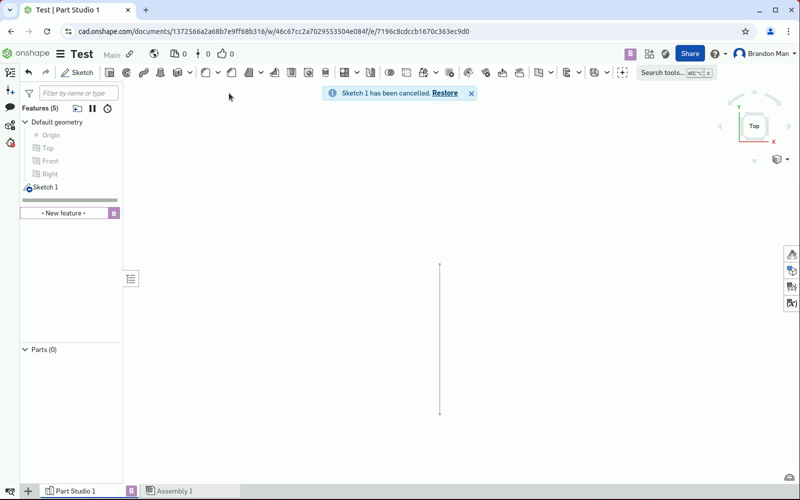
mouse_move(73, 352)
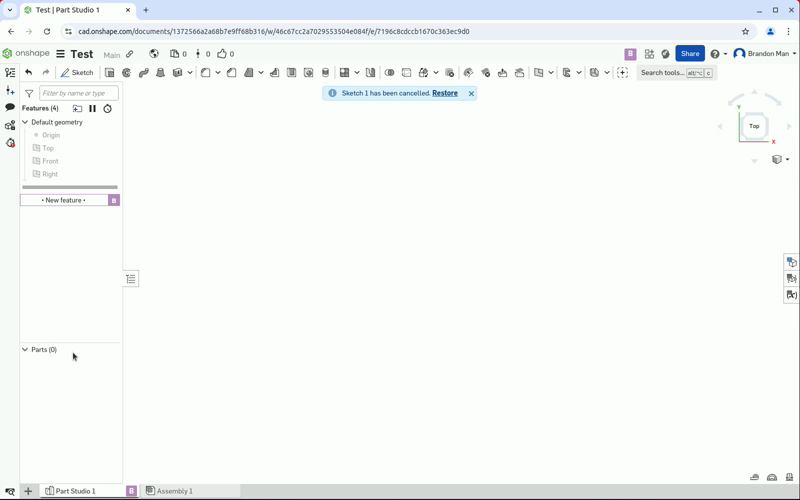
key(y)
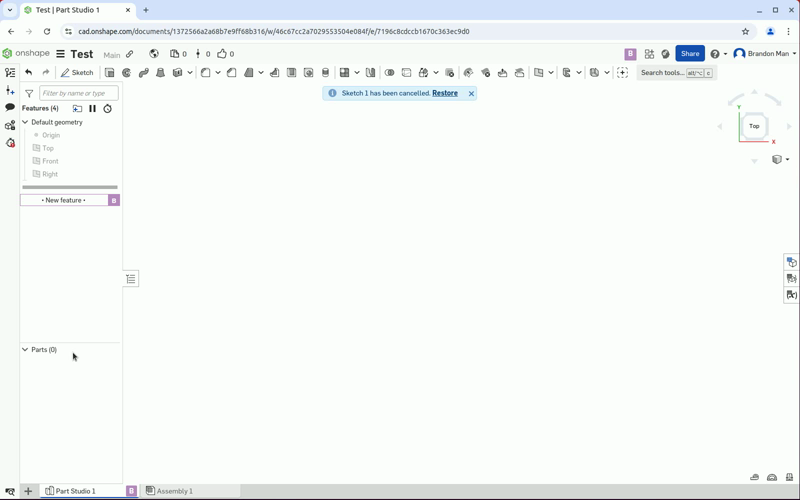
key(shift+p)
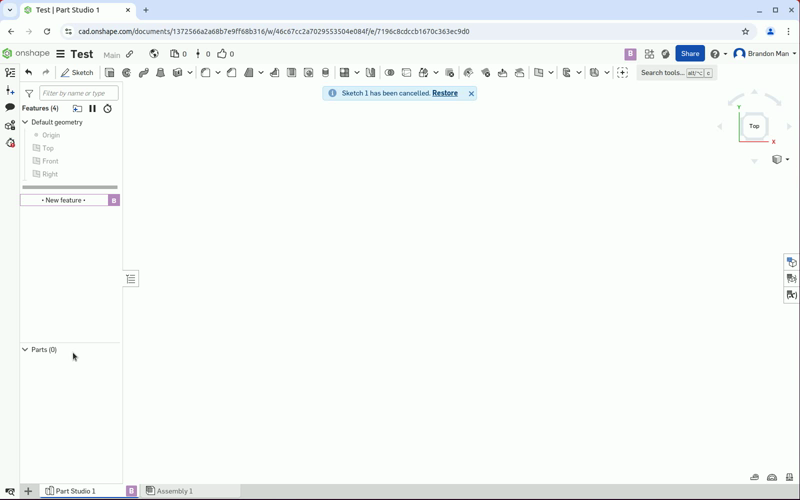
key(space)
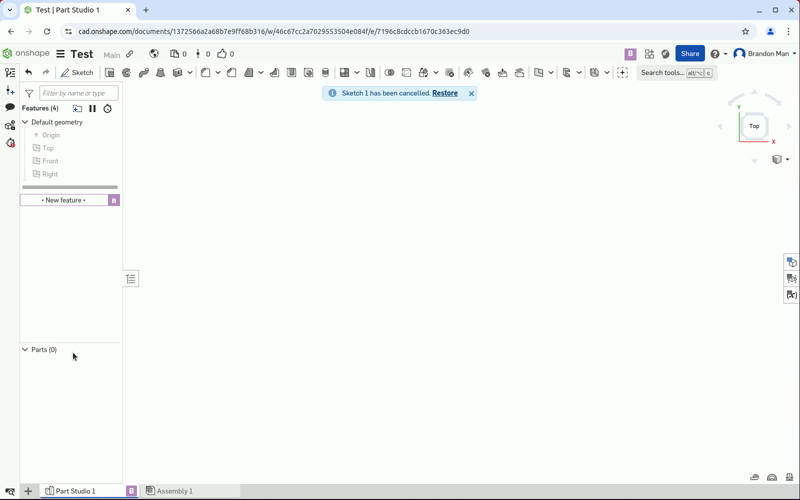
key_down(shift)
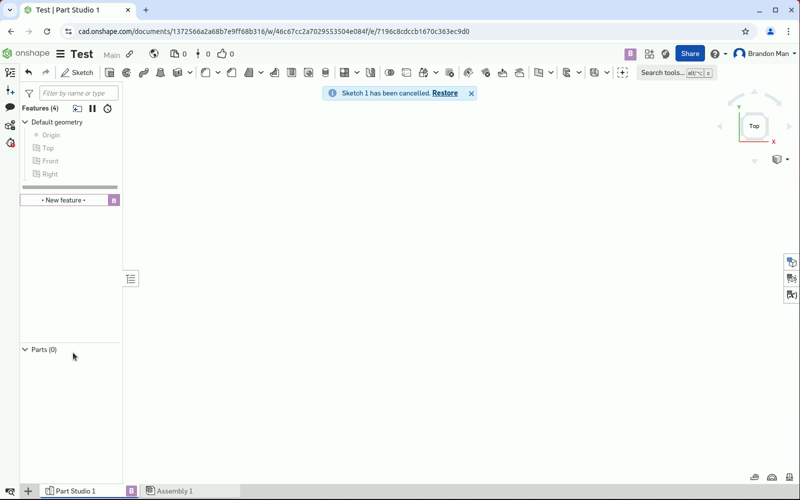
key(up)
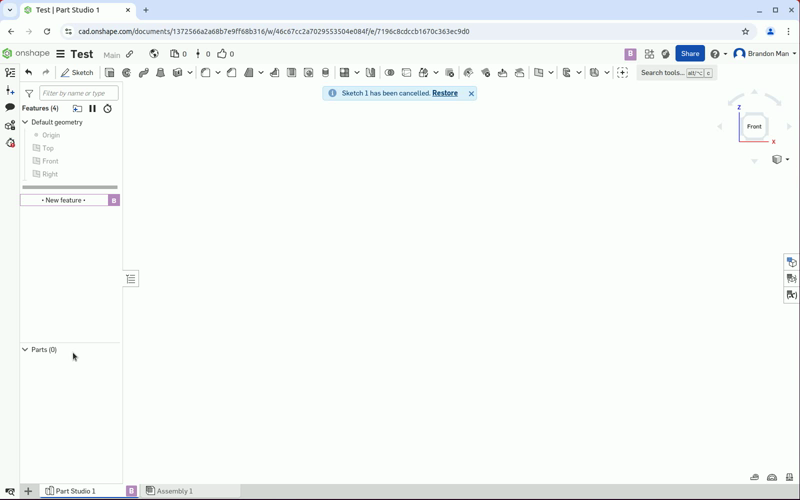
key_up(shift)
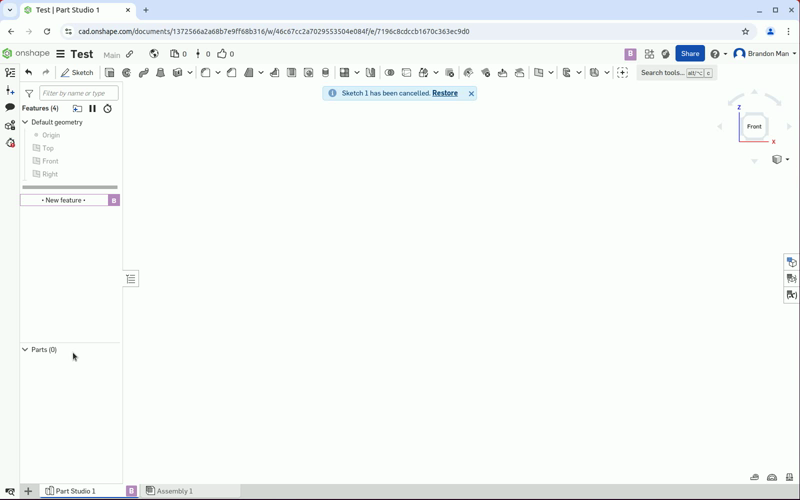
mouse_move(73, 352)
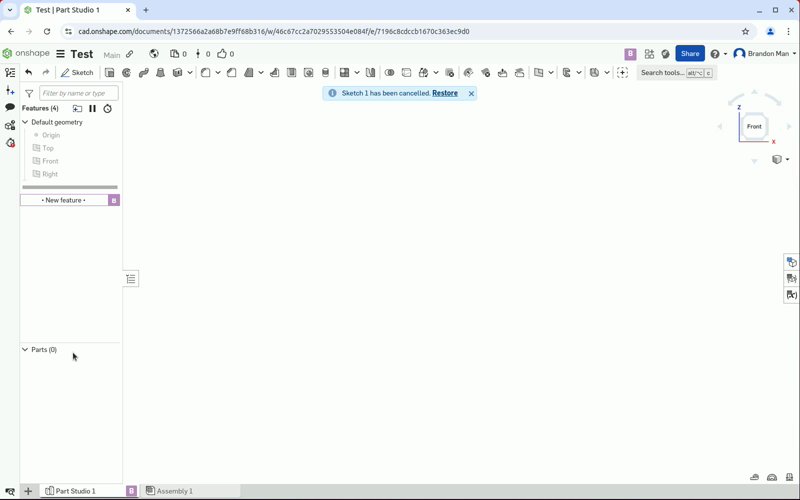
key(shift+y)
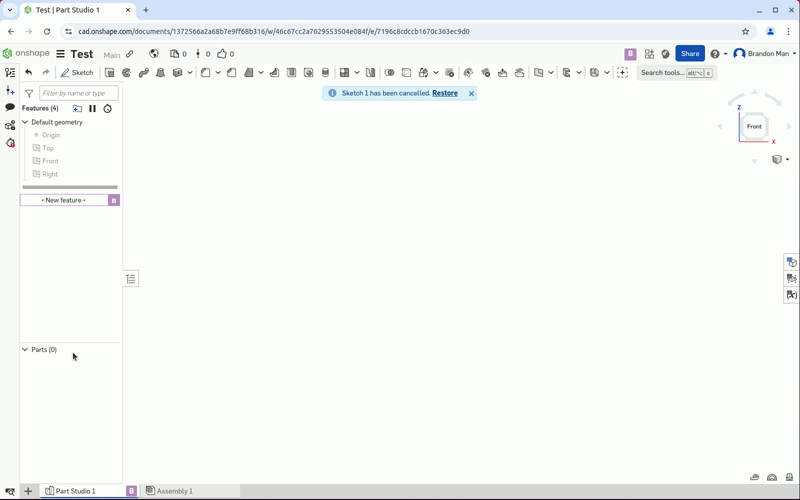
key(shift+s)
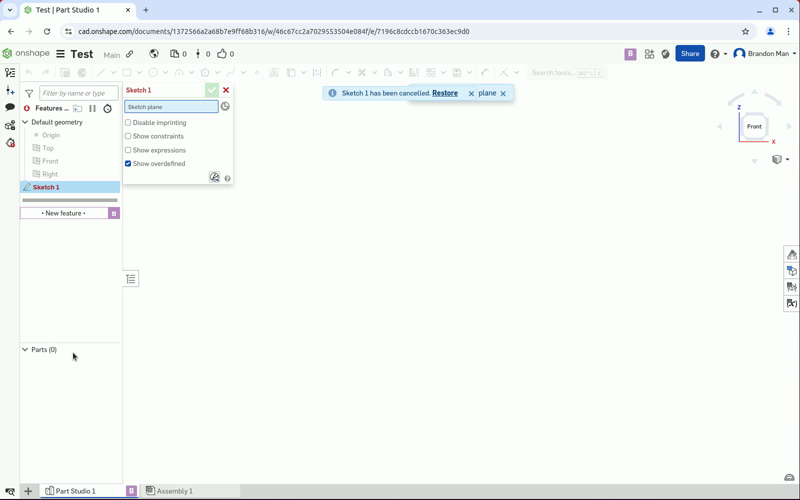
mouse_move(73, 163)
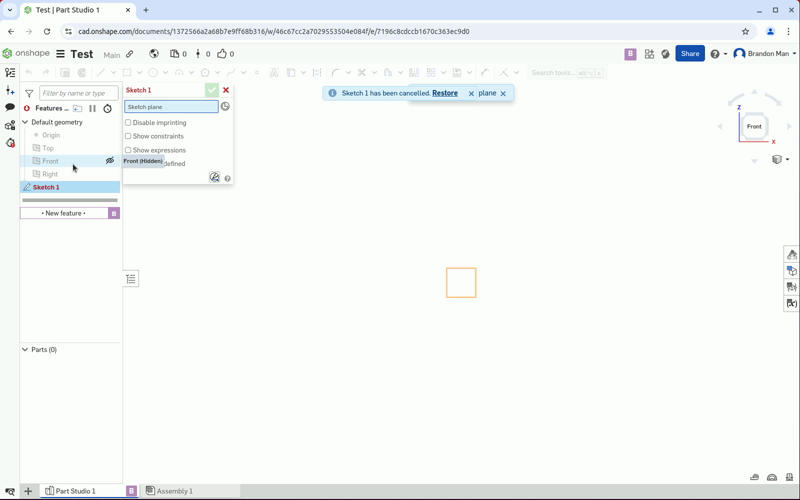
click(73, 163)
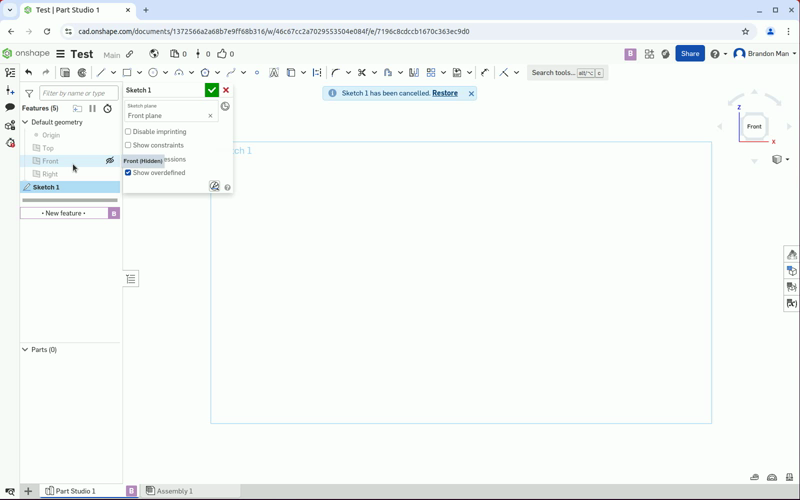
mouse_move(73, 352)
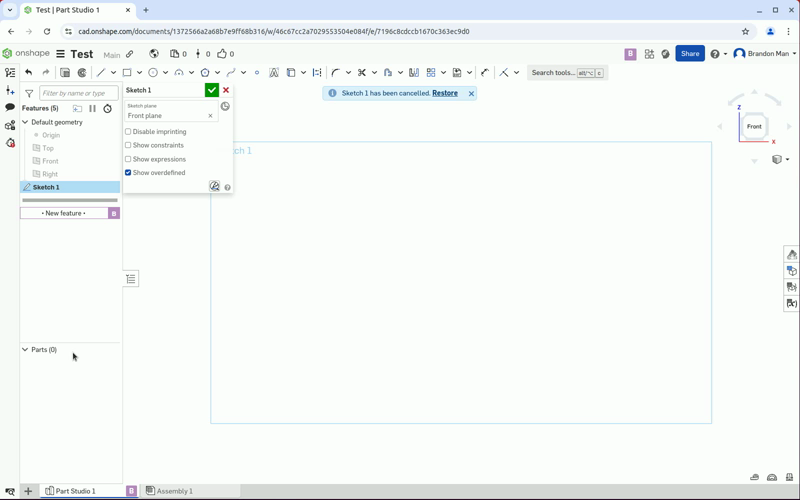
key(y)
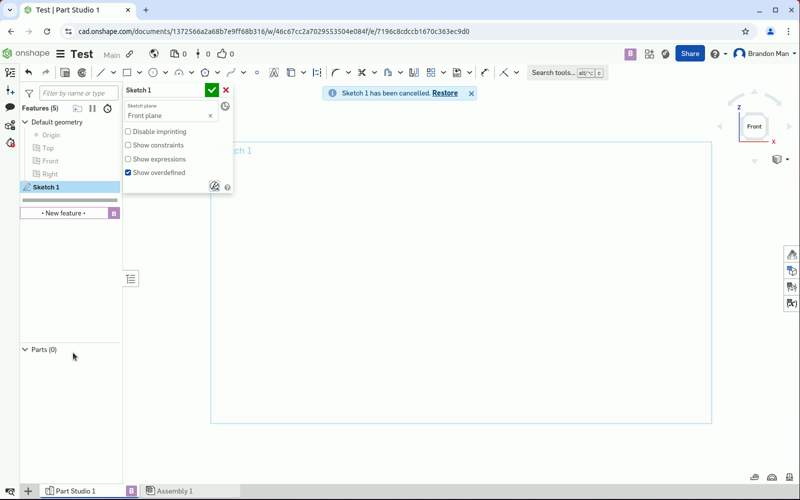
key(a)
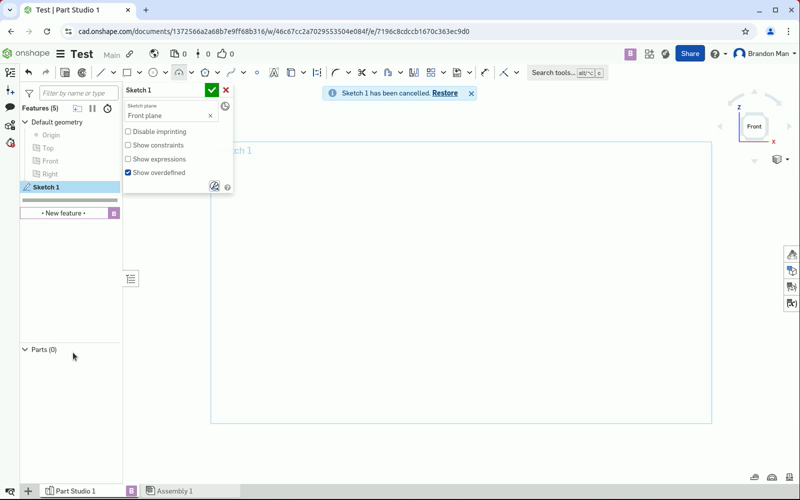
key_down(shift)
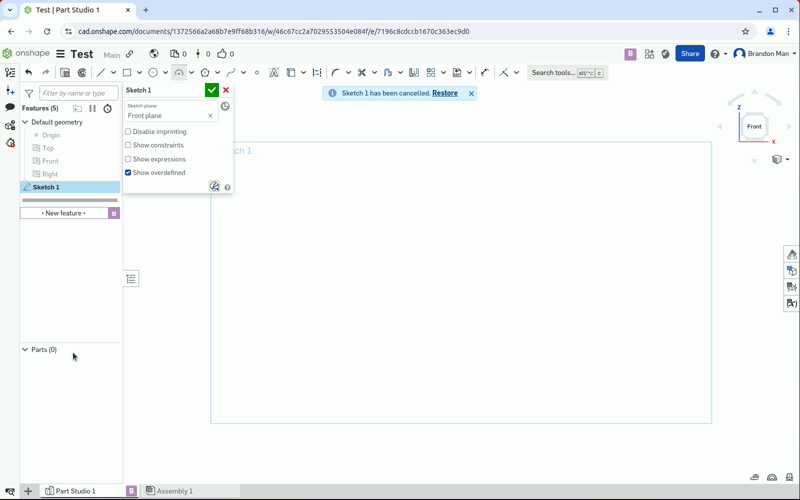
mouse_move(375, 211)
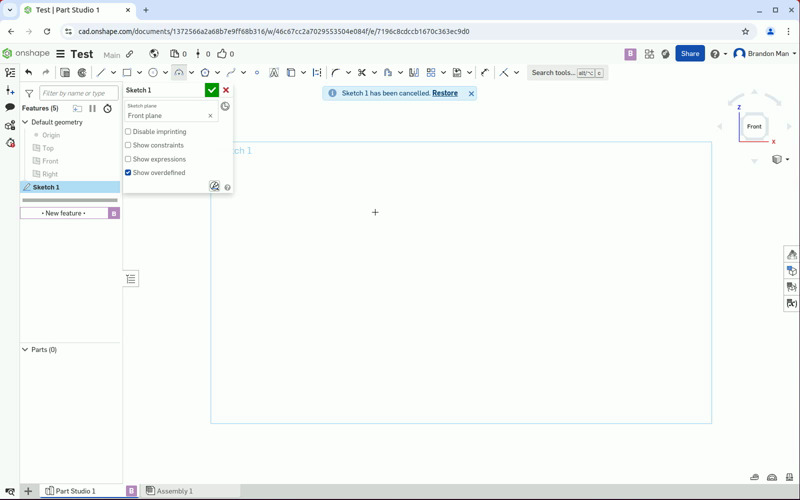
click(375, 211)
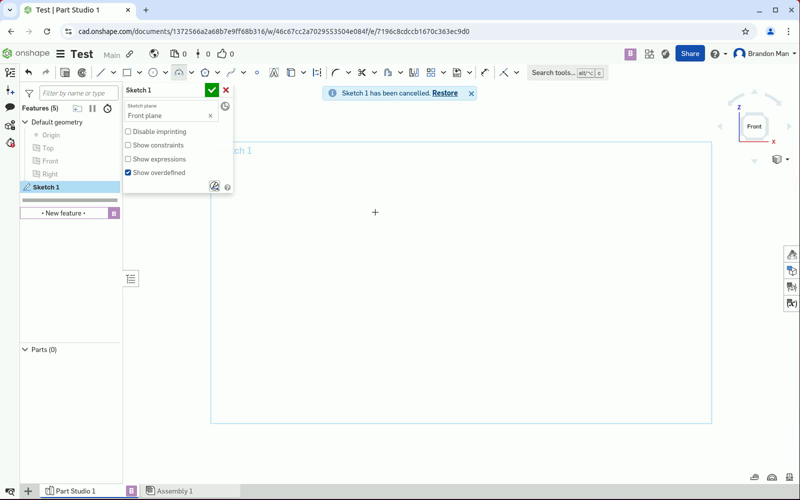
key_up(shift)
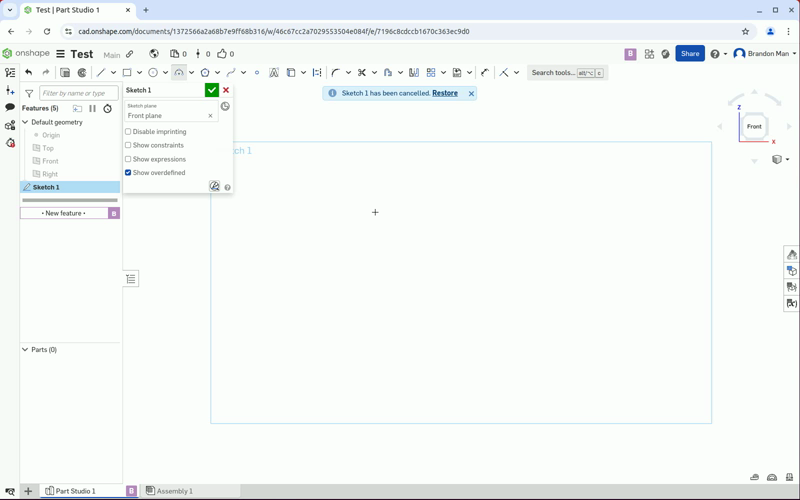
key_down(shift)
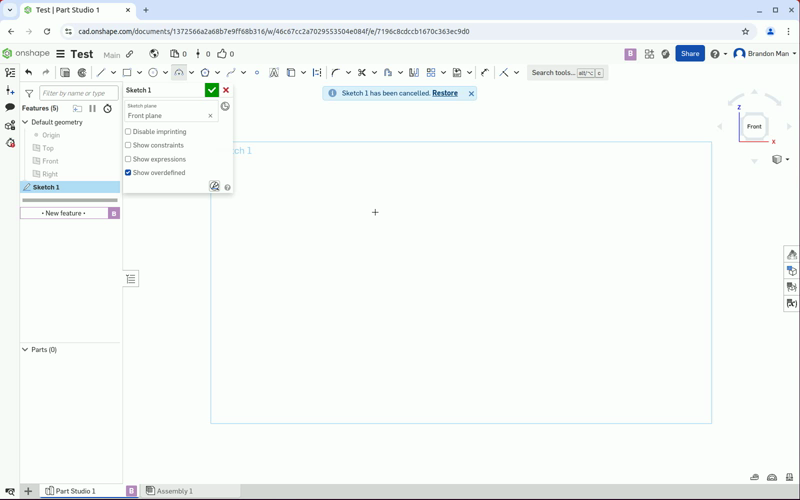
mouse_move(418, 264)
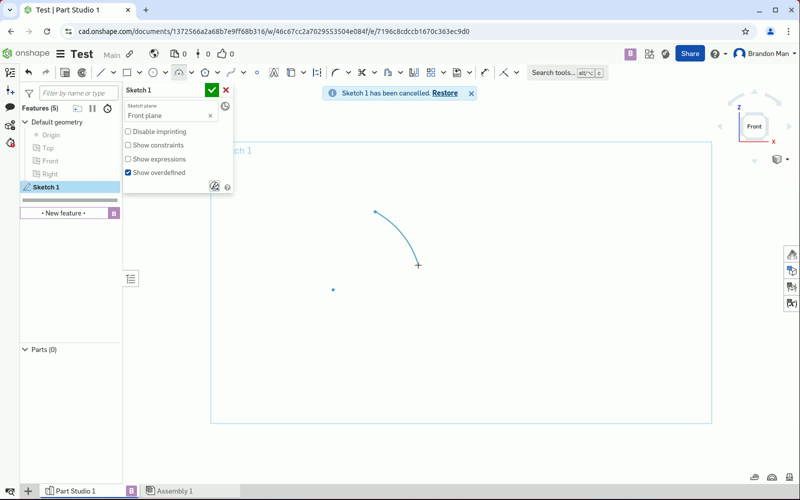
click(418, 264)
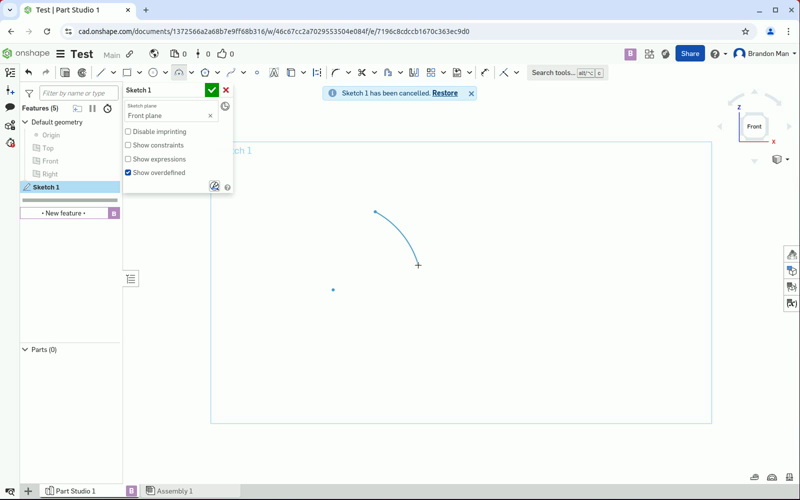
mouse_move(401, 234)
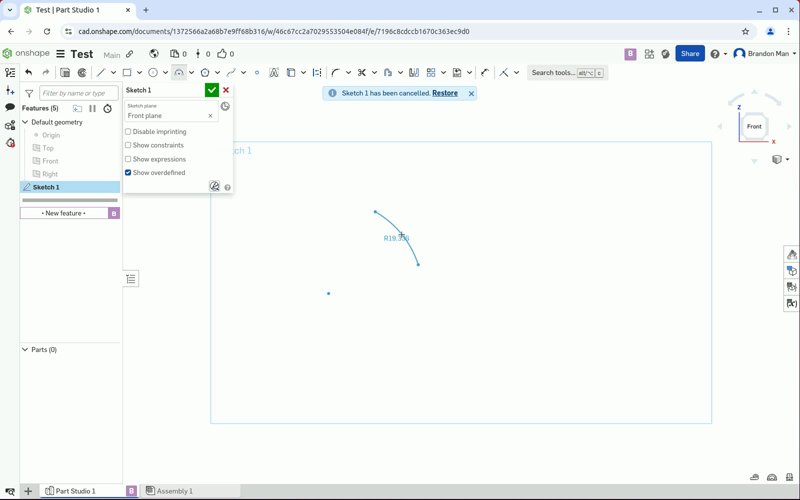
click(401, 234)
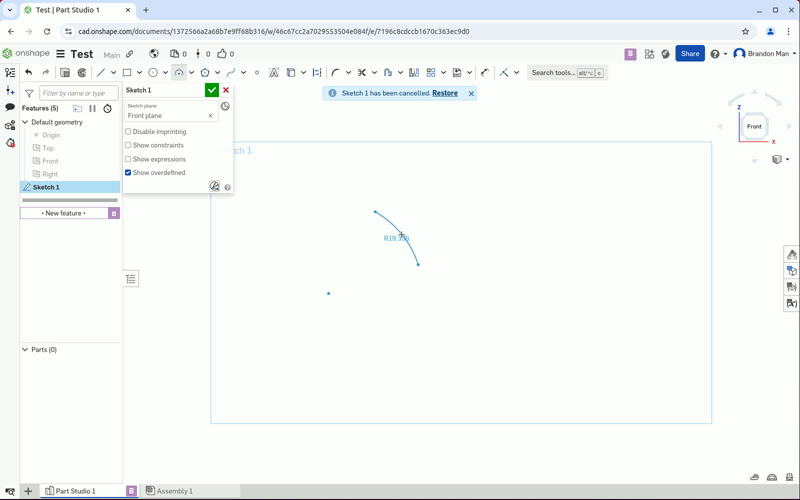
key_up(shift)
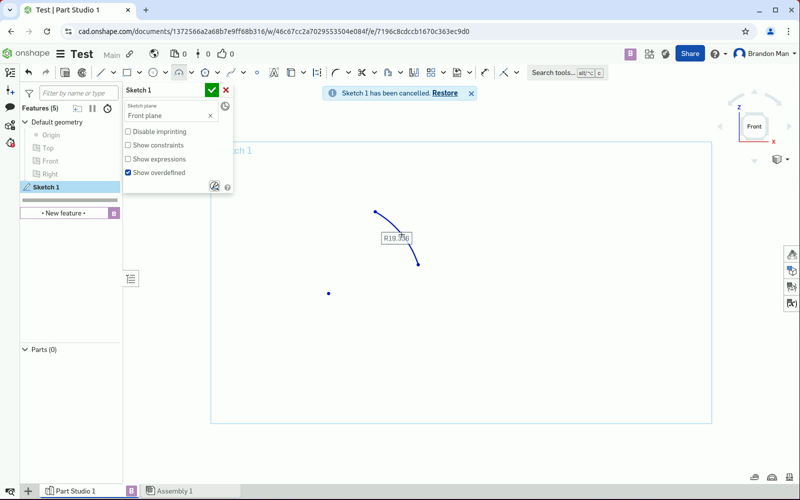
mouse_move(418, 264)
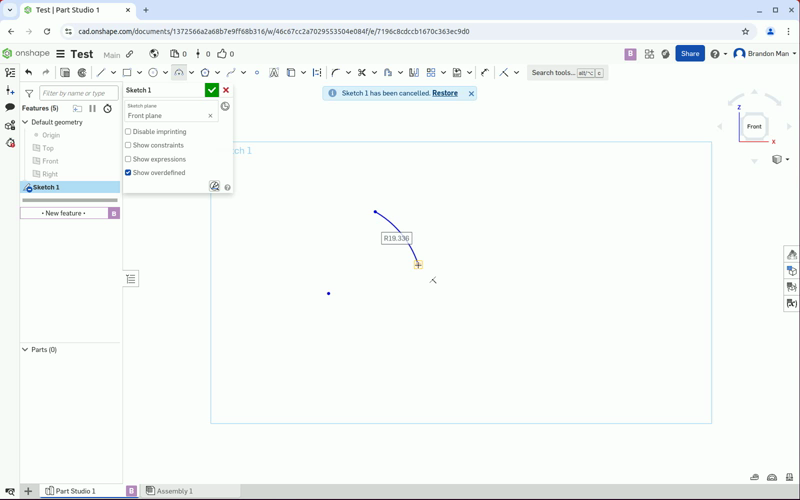
click(418, 264)
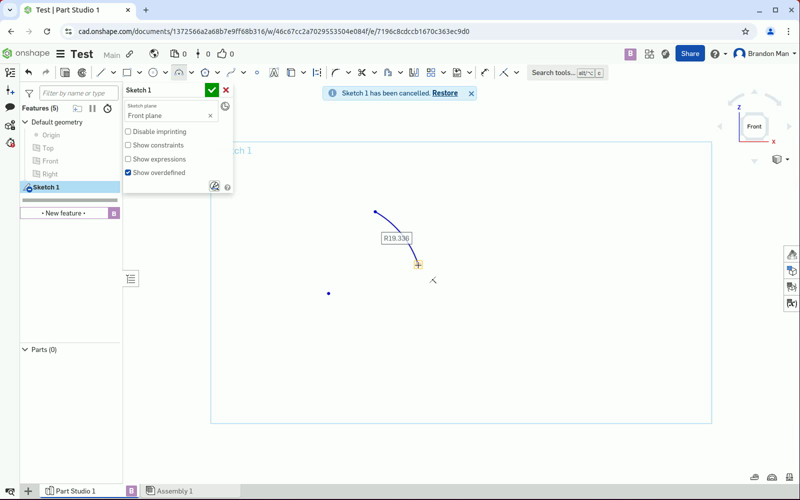
key_down(shift)
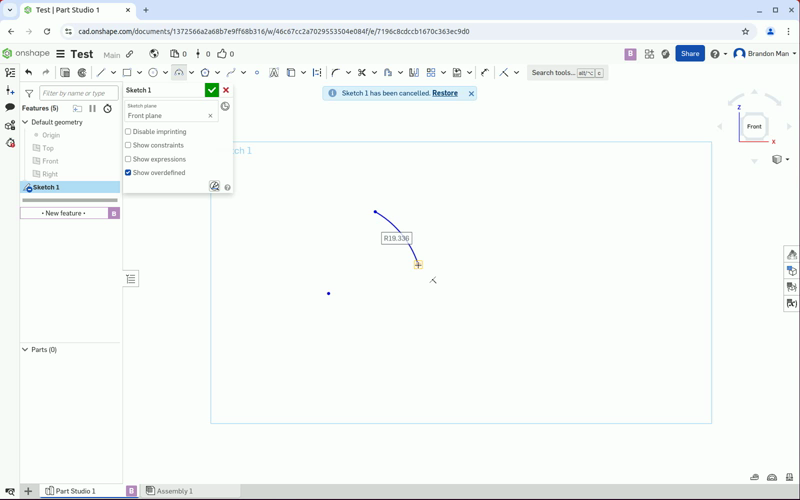
mouse_move(461, 263)
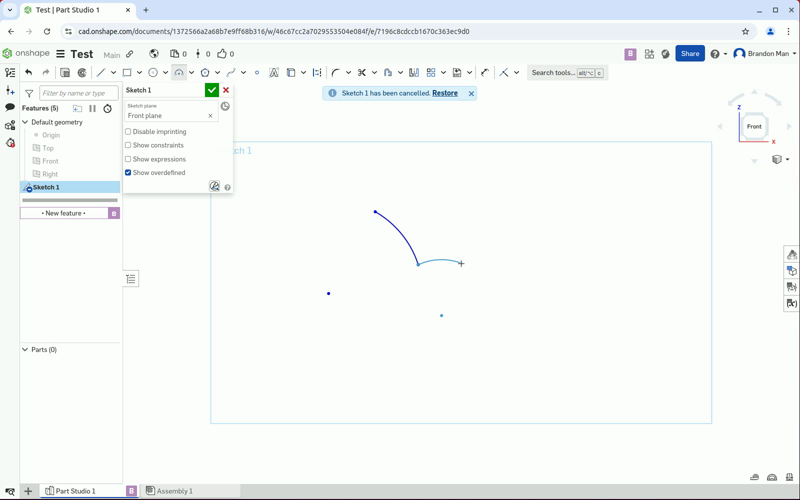
click(461, 263)
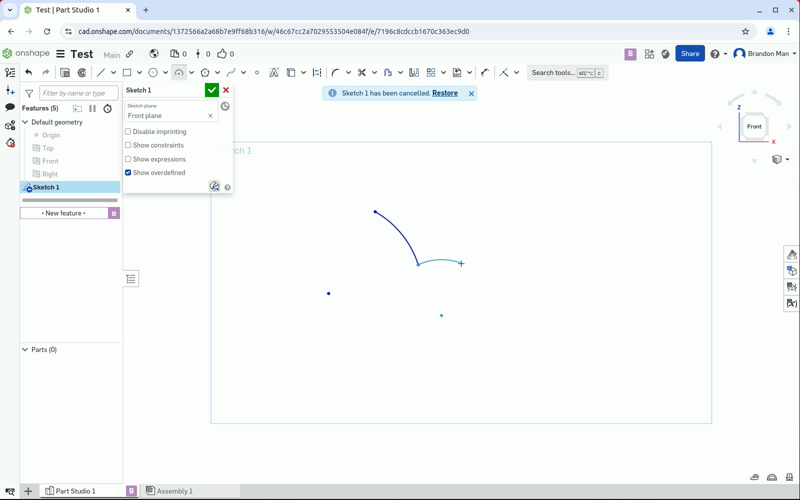
mouse_move(440, 289)
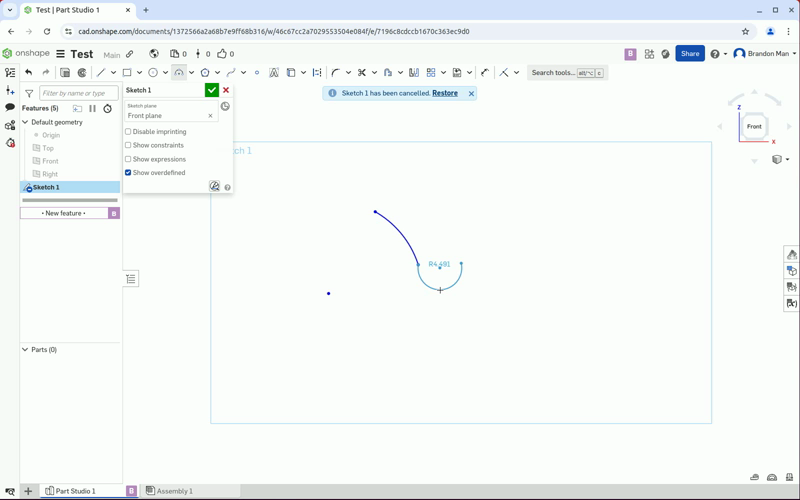
click(440, 289)
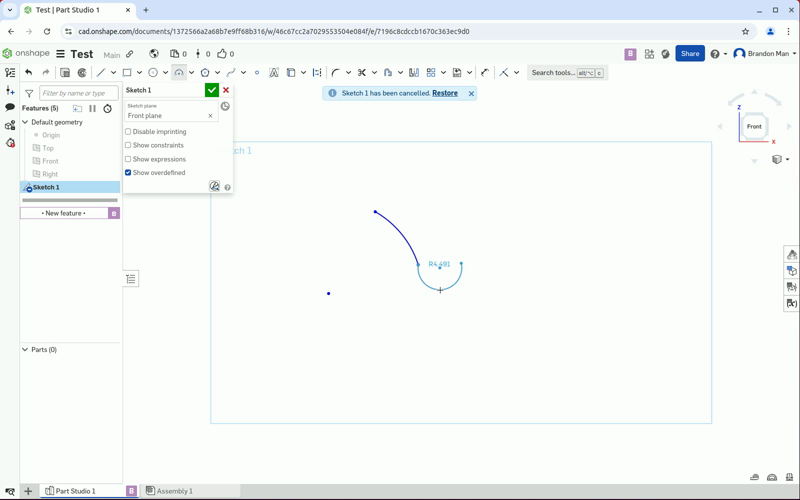
key_up(shift)
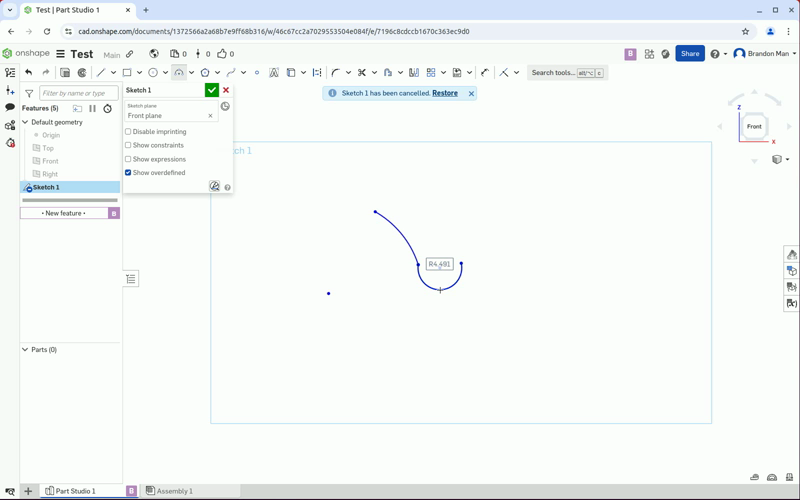
mouse_move(461, 263)
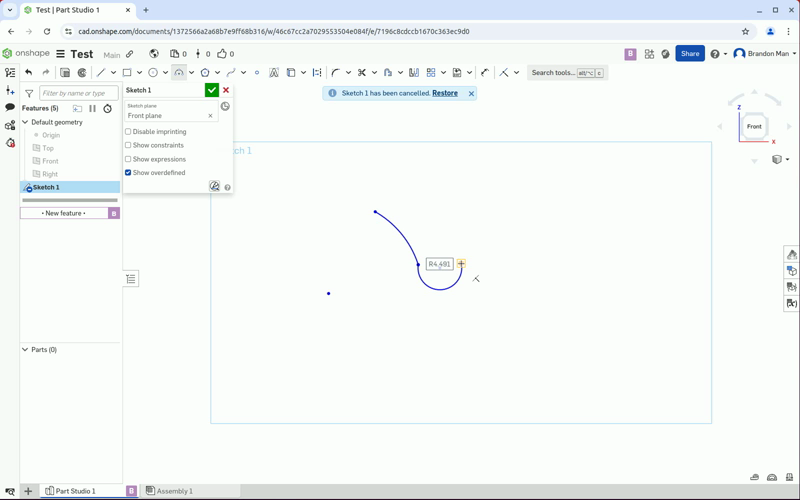
click(461, 263)
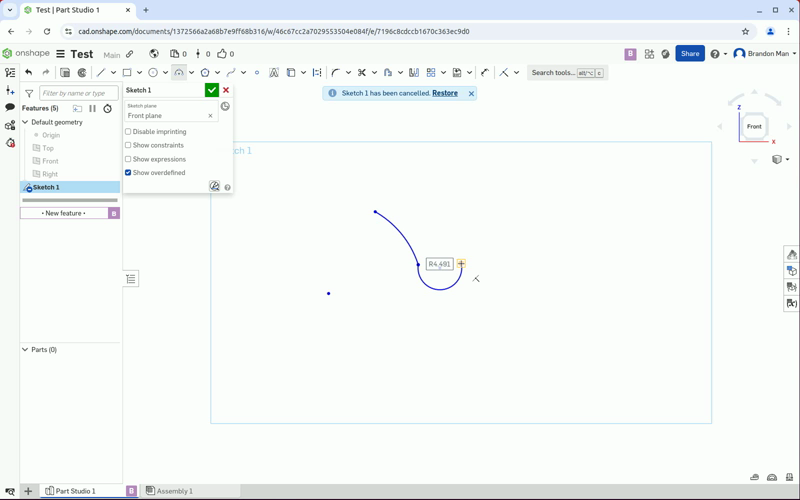
key_down(shift)
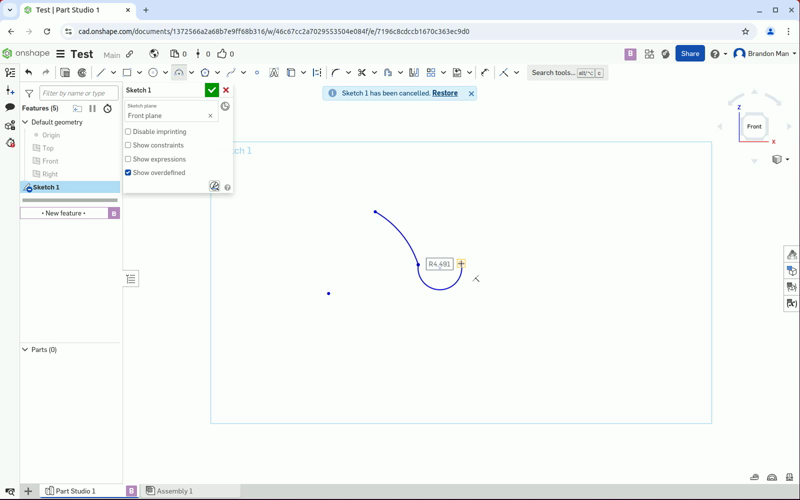
mouse_move(479, 201)
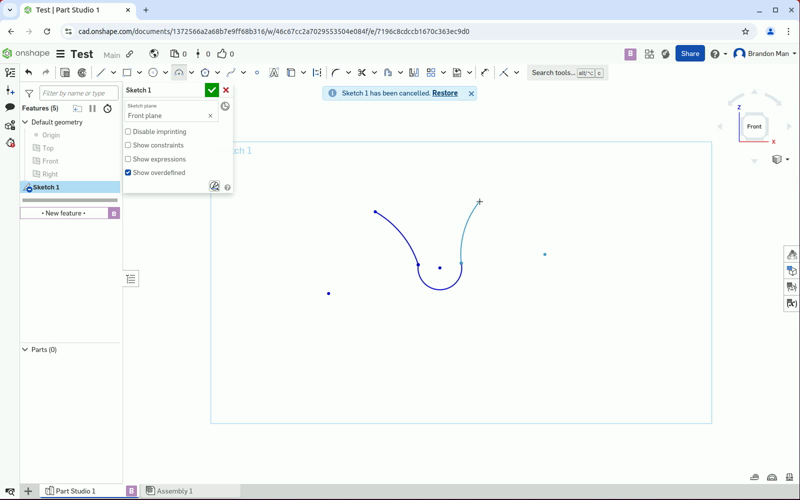
click(479, 201)
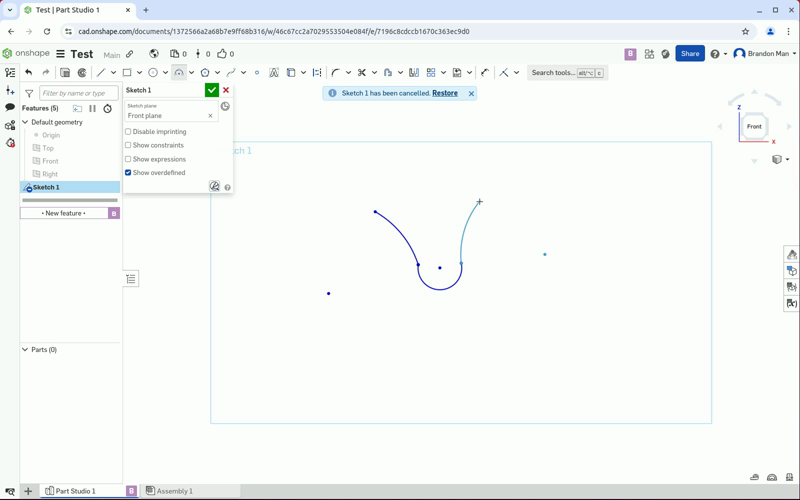
mouse_move(460, 229)
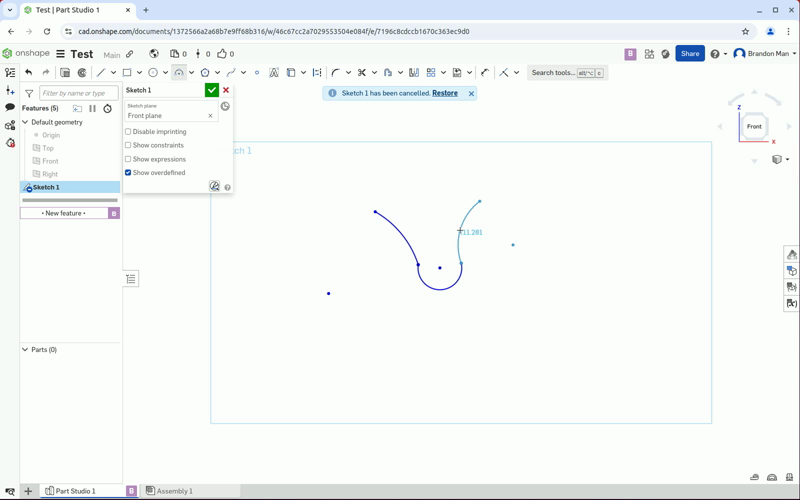
click(460, 229)
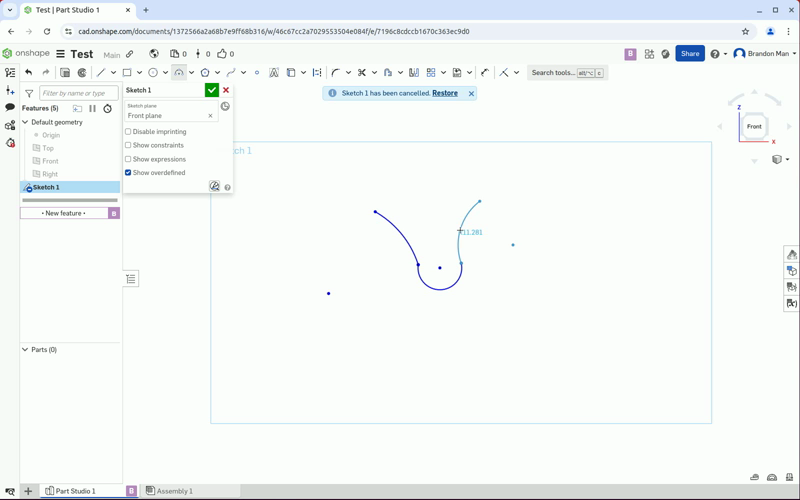
key_up(shift)
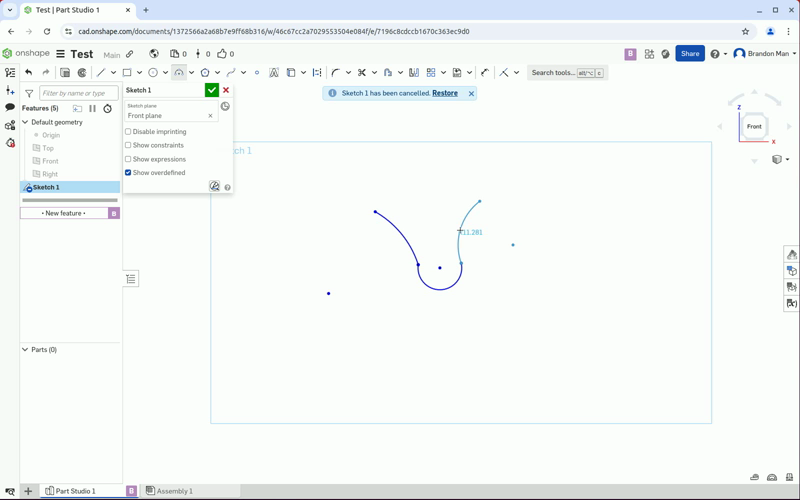
mouse_move(479, 201)
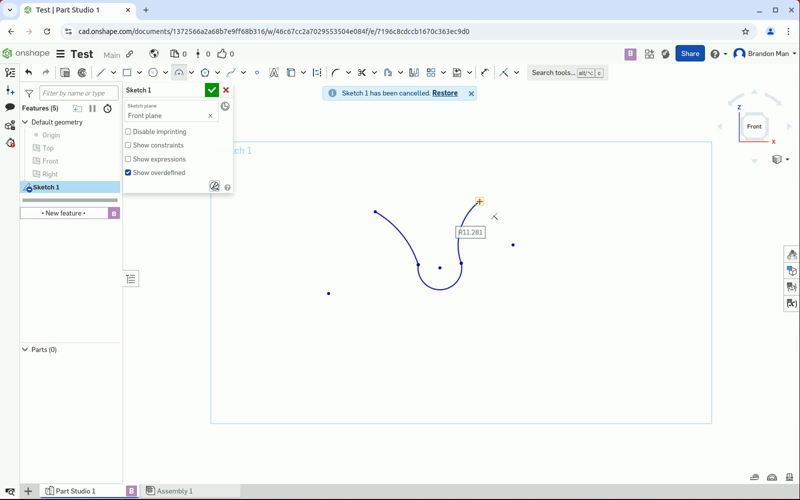
click(479, 201)
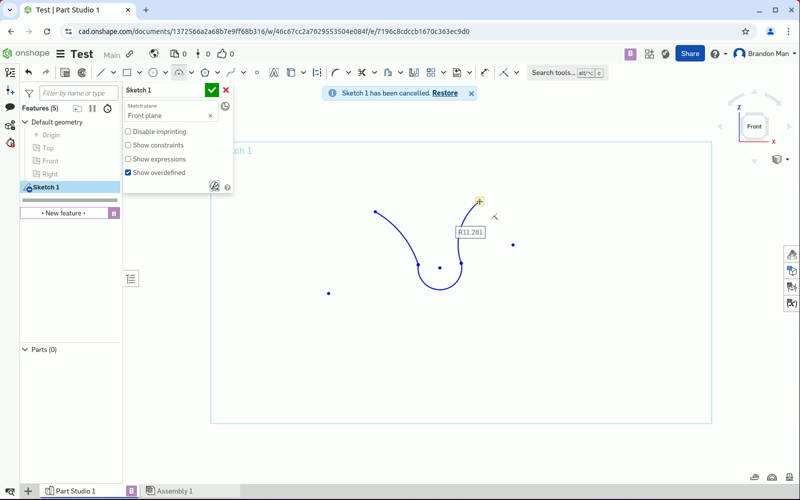
key_down(shift)
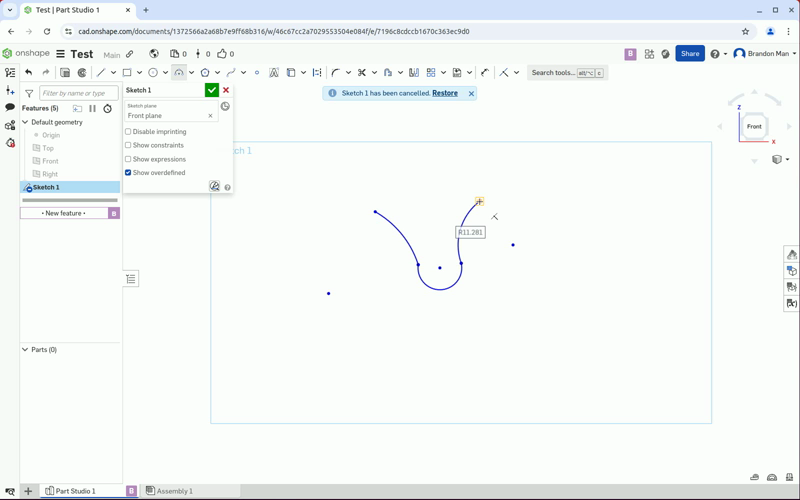
mouse_move(455, 177)
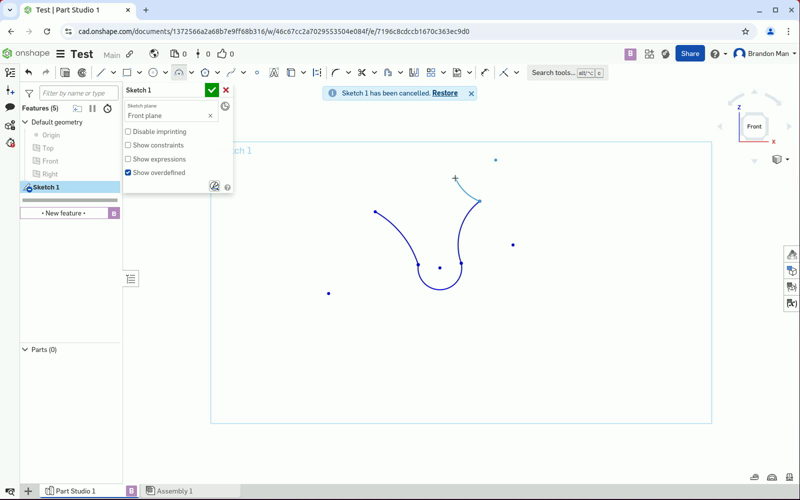
click(455, 177)
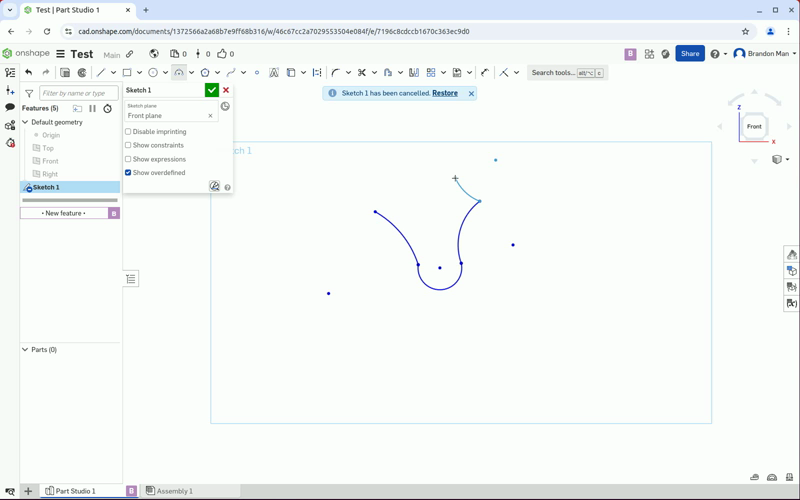
mouse_move(480, 175)
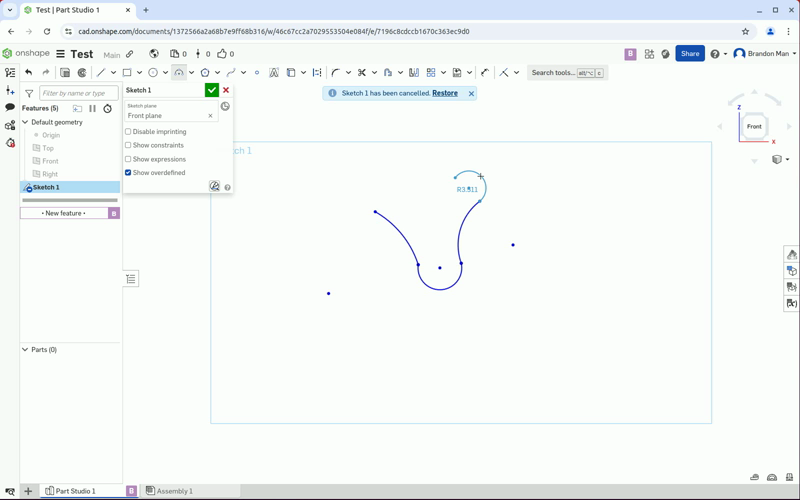
click(480, 175)
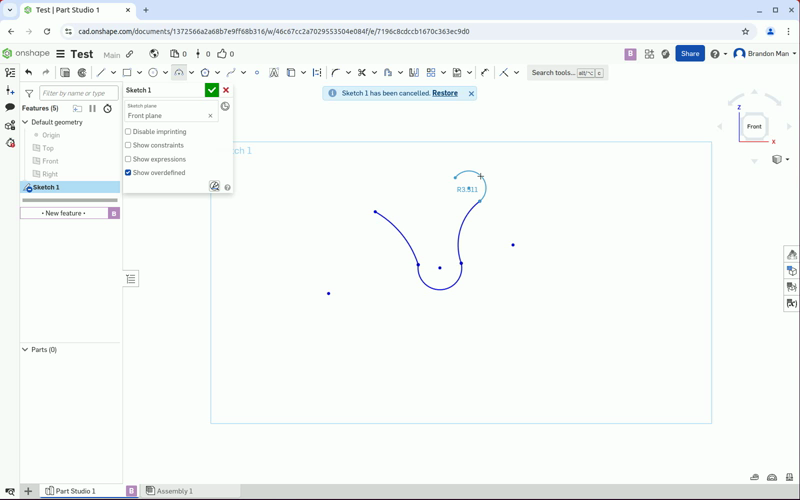
key_up(shift)
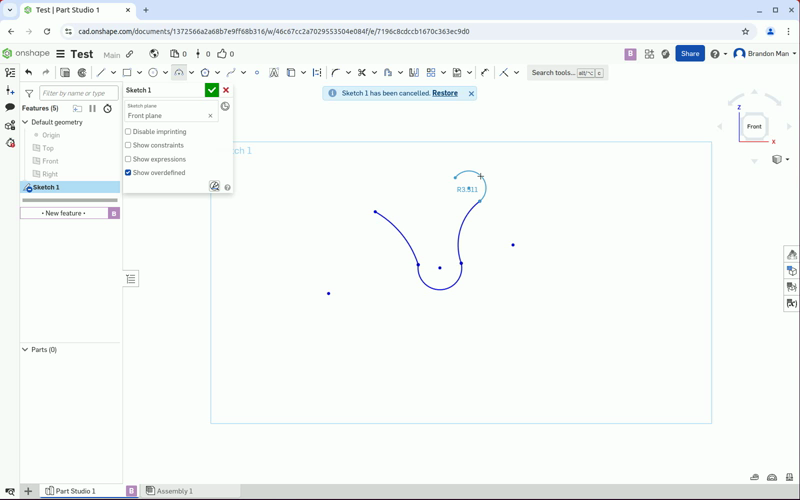
mouse_move(455, 177)
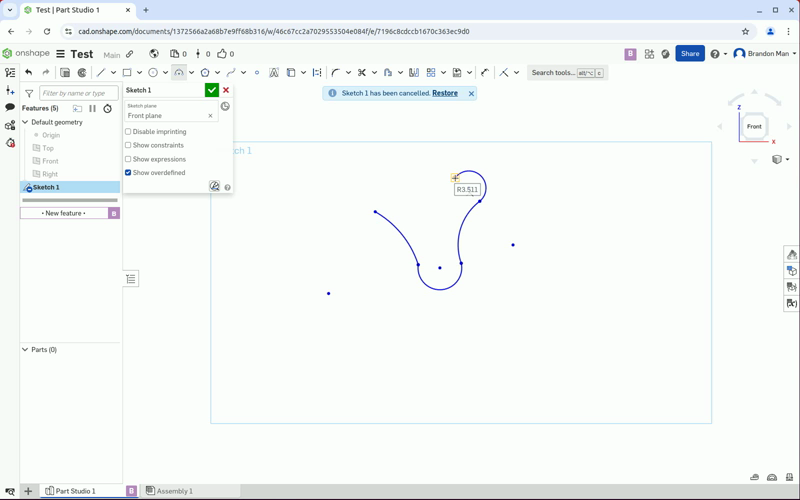
click(455, 177)
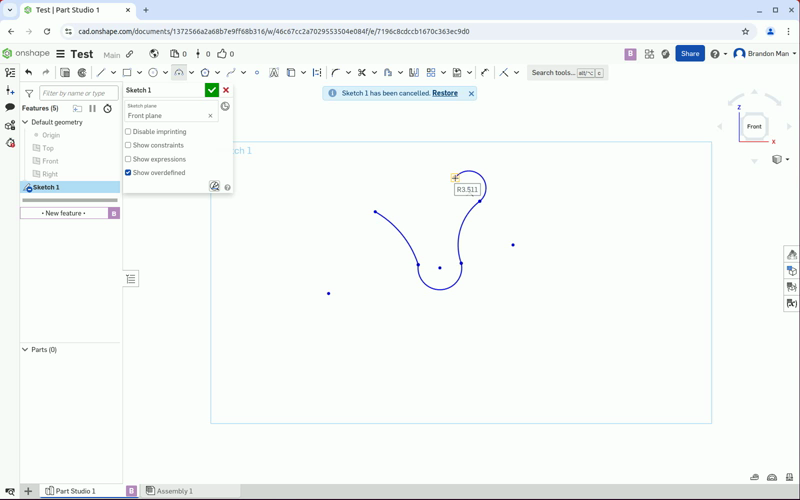
key_down(shift)
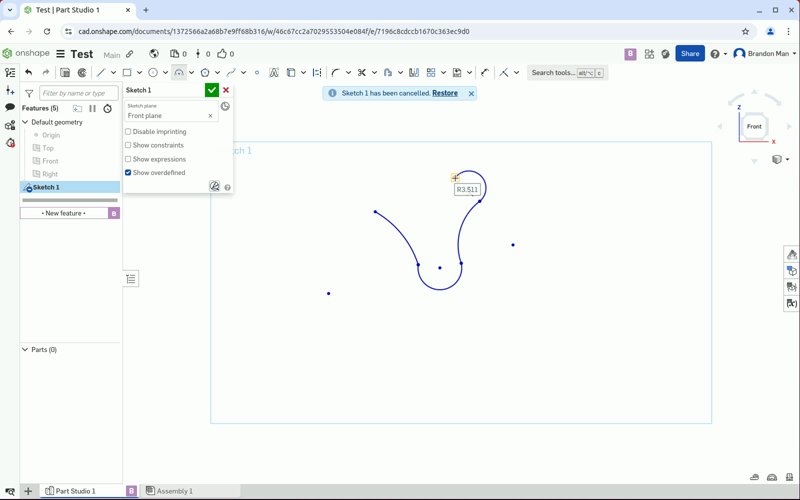
mouse_move(395, 177)
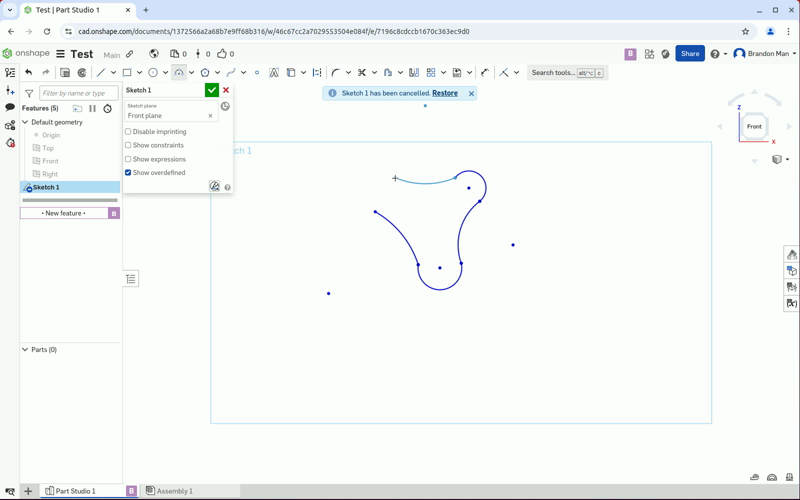
click(395, 177)
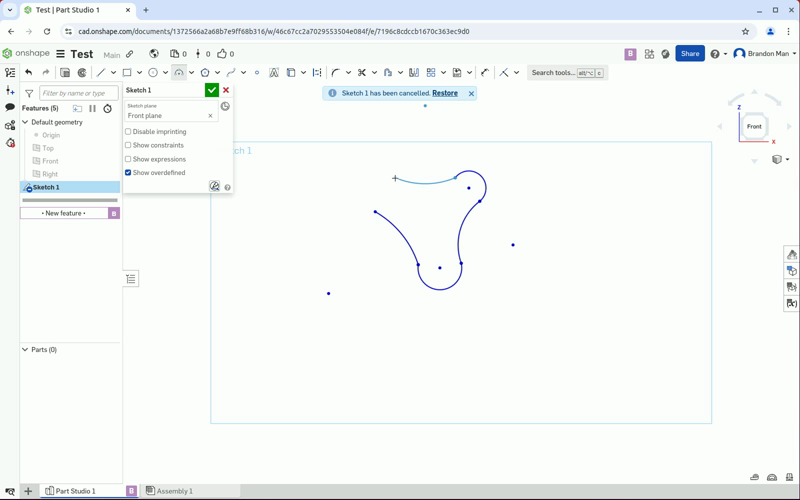
mouse_move(425, 193)
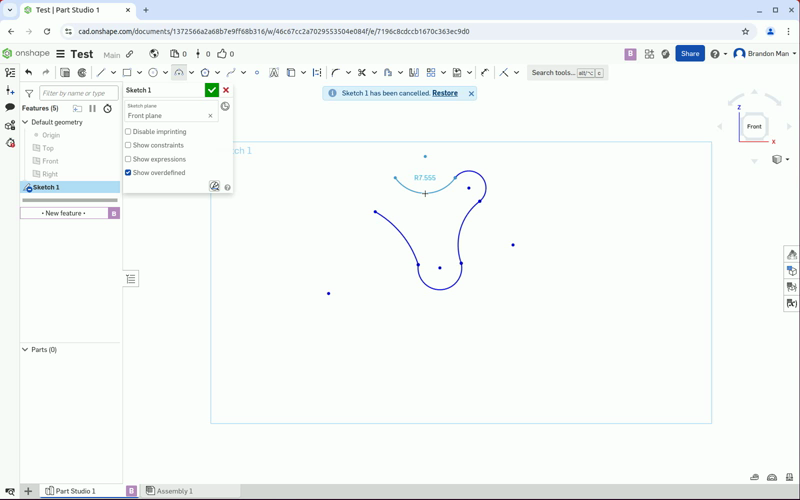
click(425, 193)
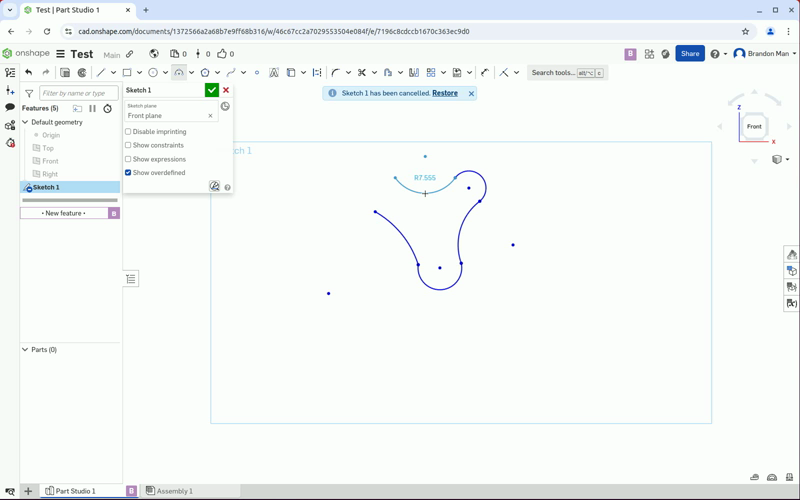
key_up(shift)
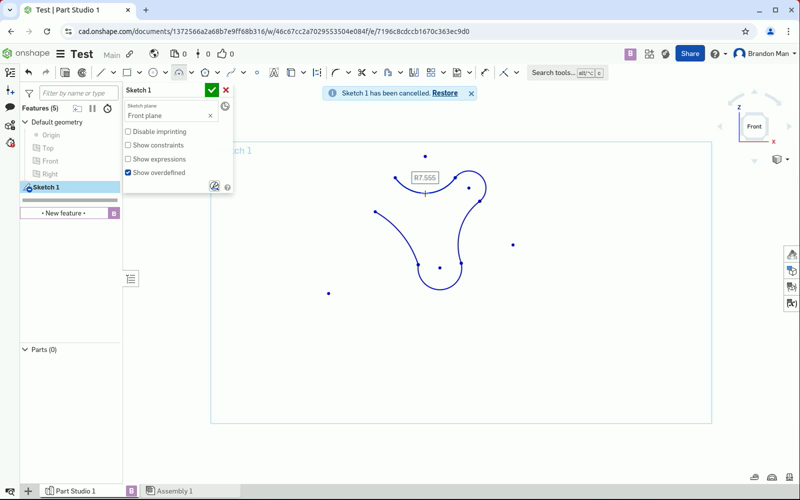
mouse_move(395, 177)
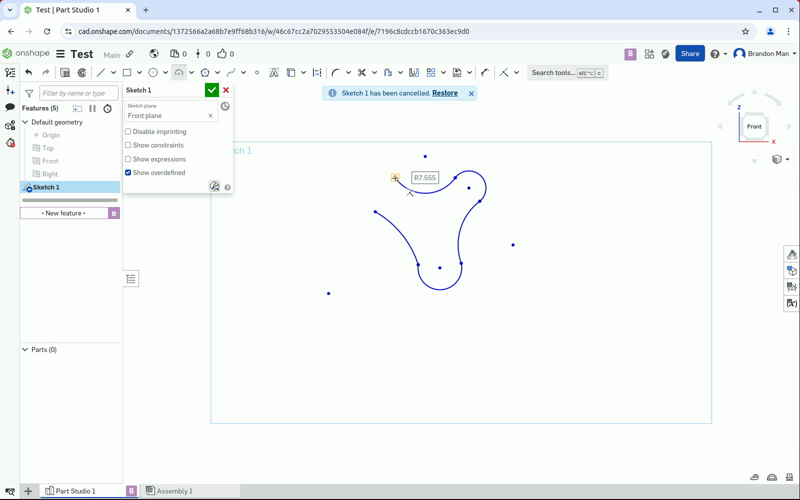
click(395, 177)
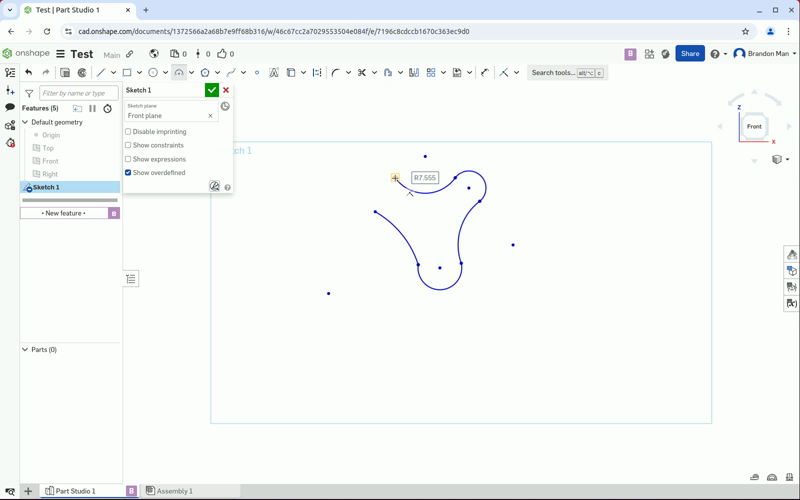
mouse_move(375, 211)
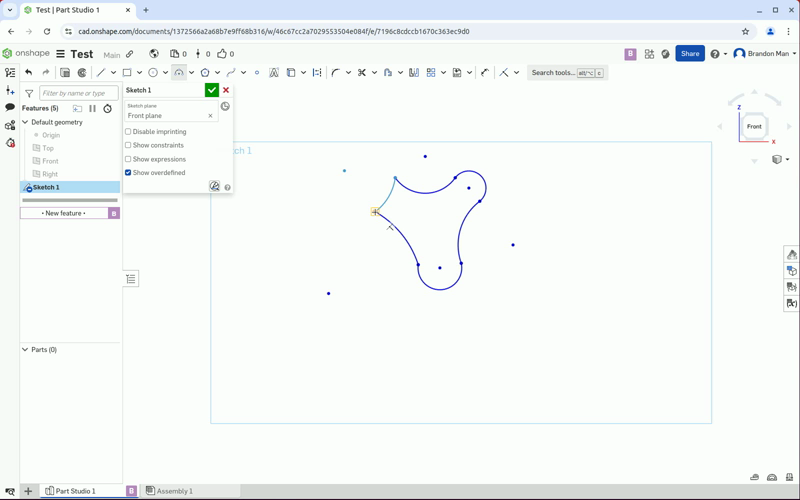
click(375, 211)
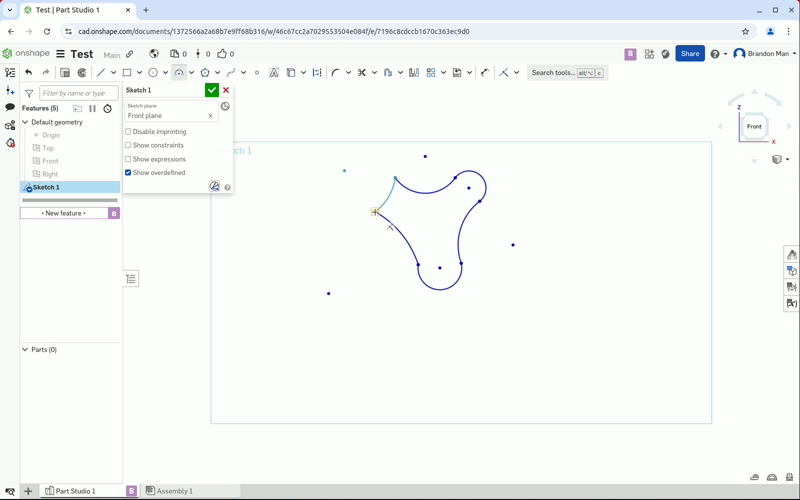
key_down(shift)
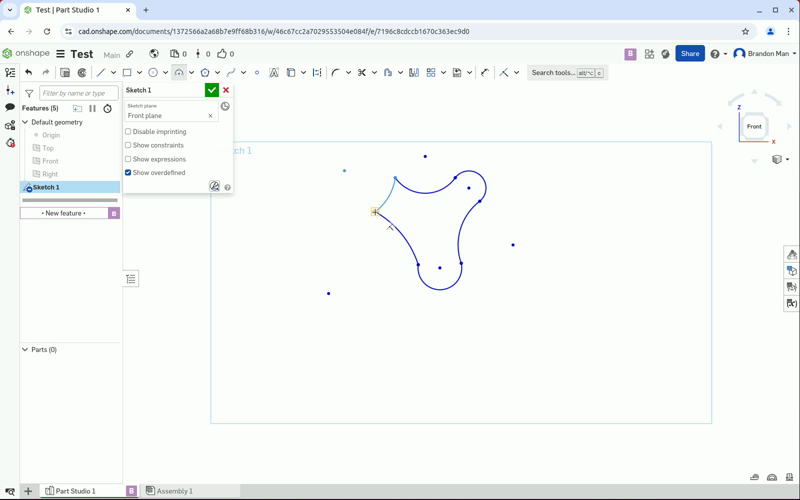
mouse_move(366, 183)
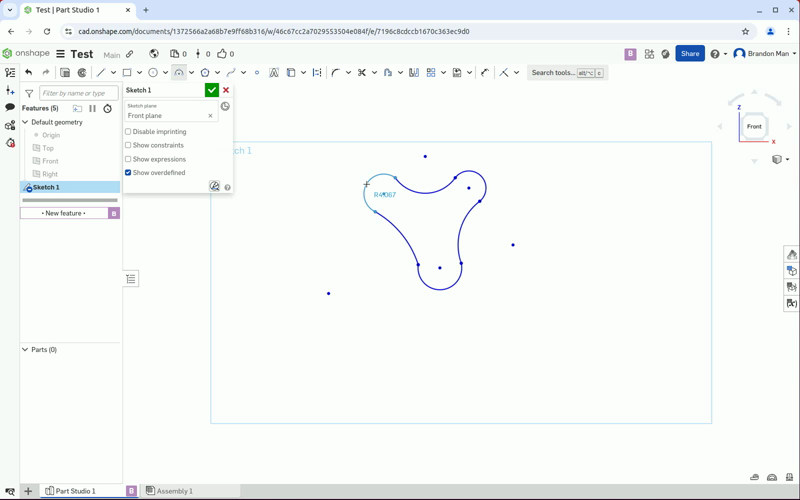
click(366, 183)
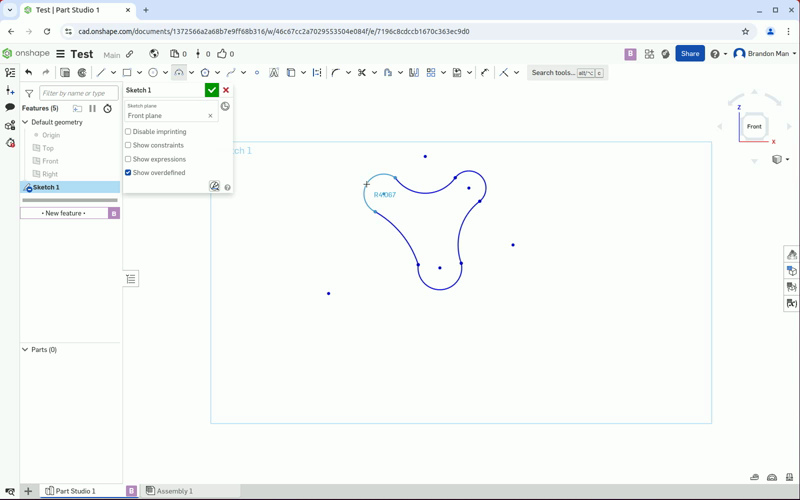
key_up(shift)
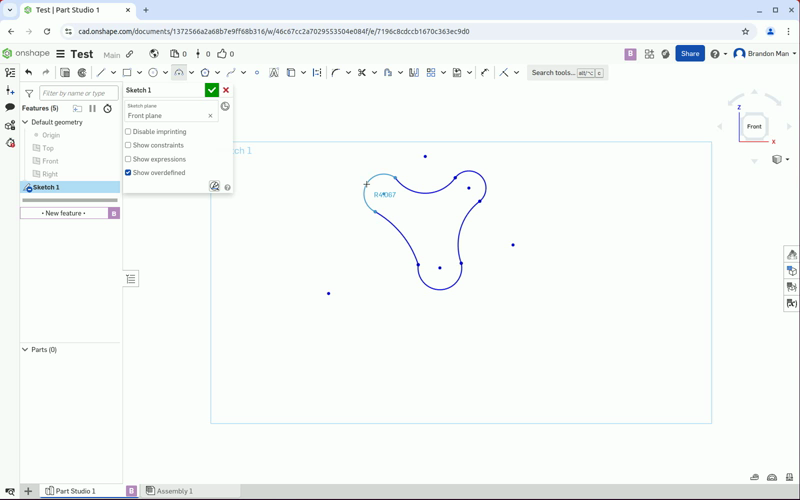
key(esc)
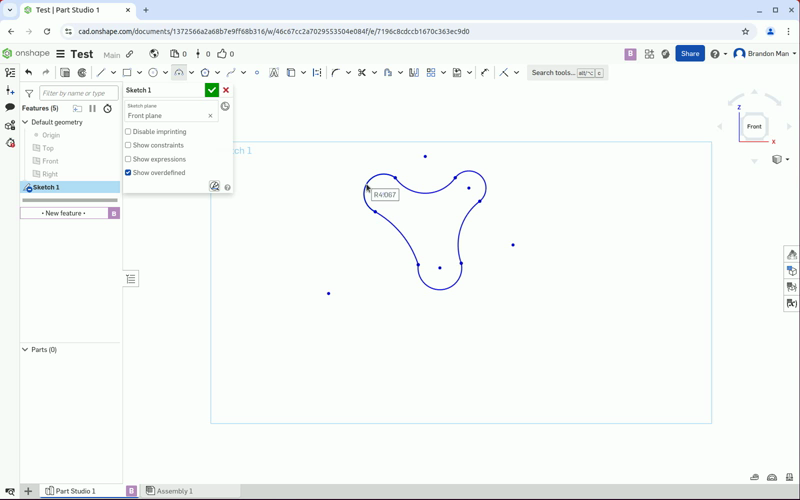
mouse_move(457, 186)
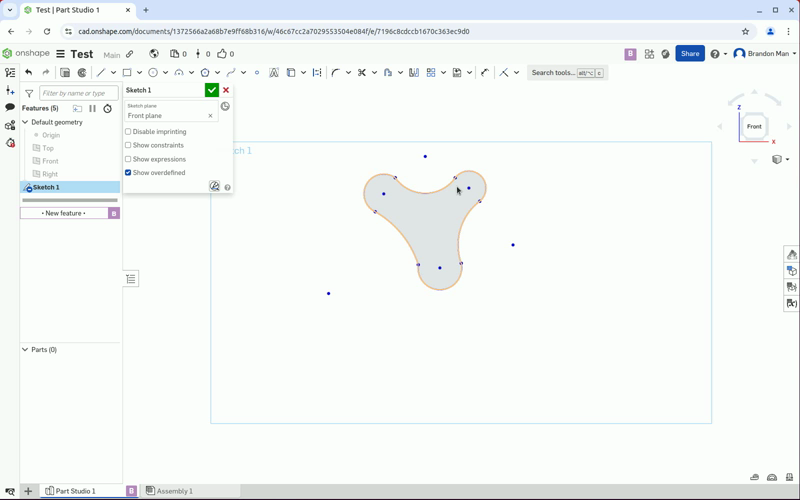
click(457, 186)
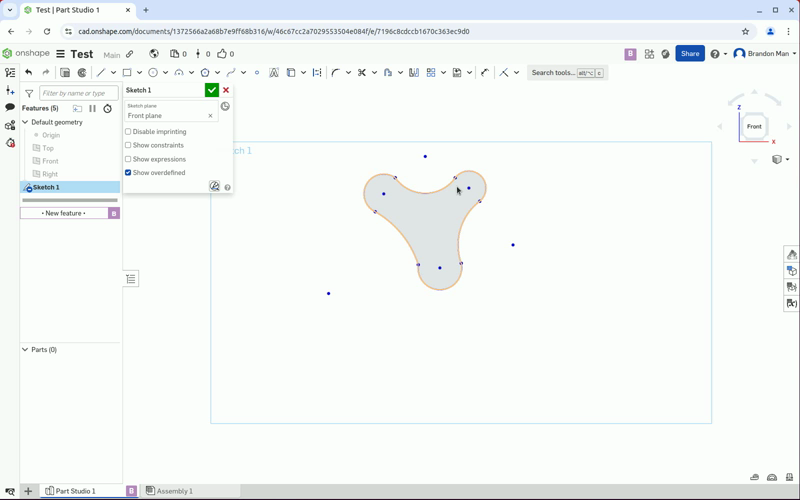
mouse_move(73, 352)
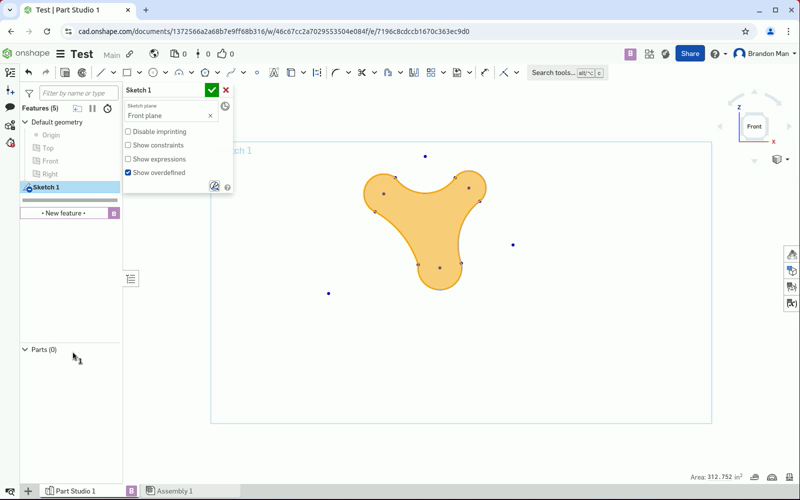
key(shift+y)
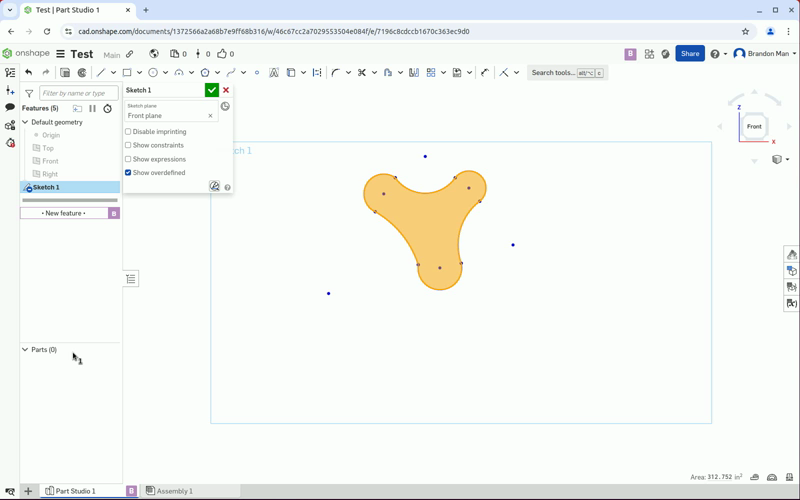
key(shift+e)
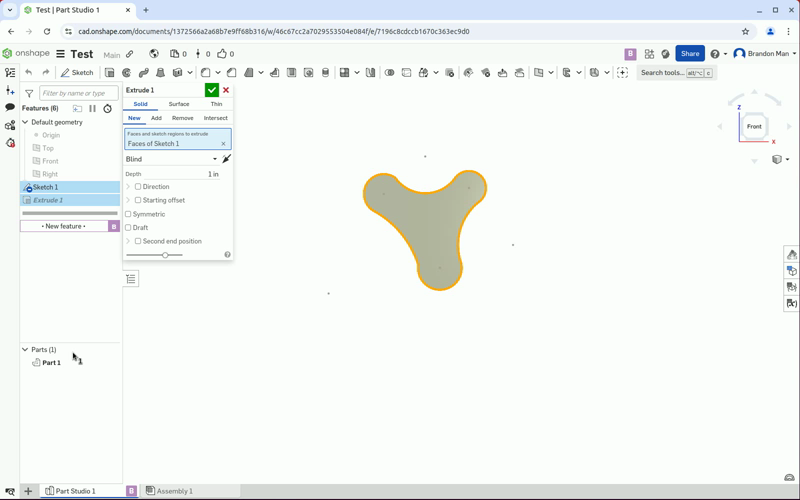
mouse_move(143, 106)
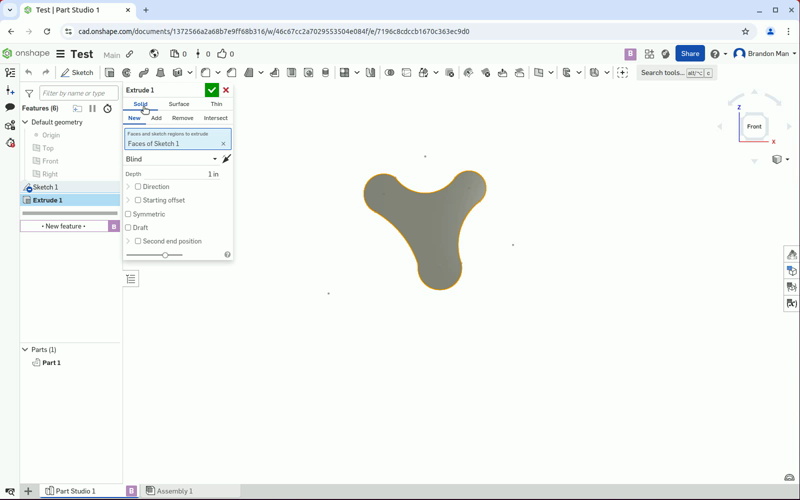
click(143, 106)
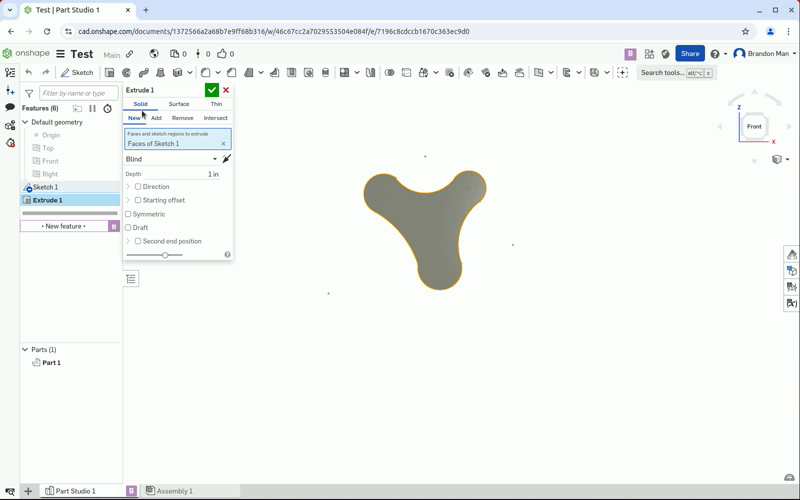
mouse_move(137, 120)
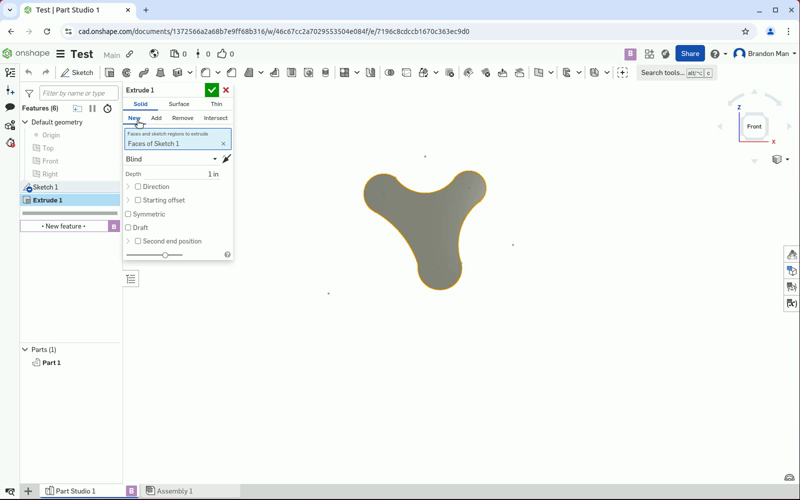
click(137, 120)
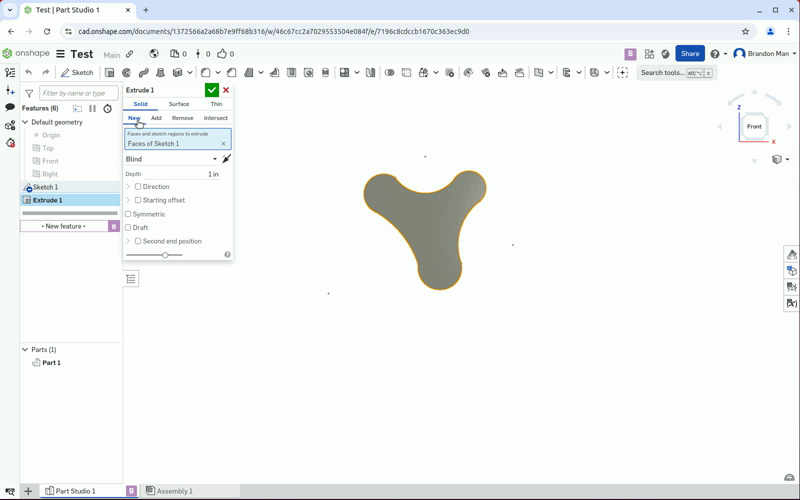
key(tab, 4)
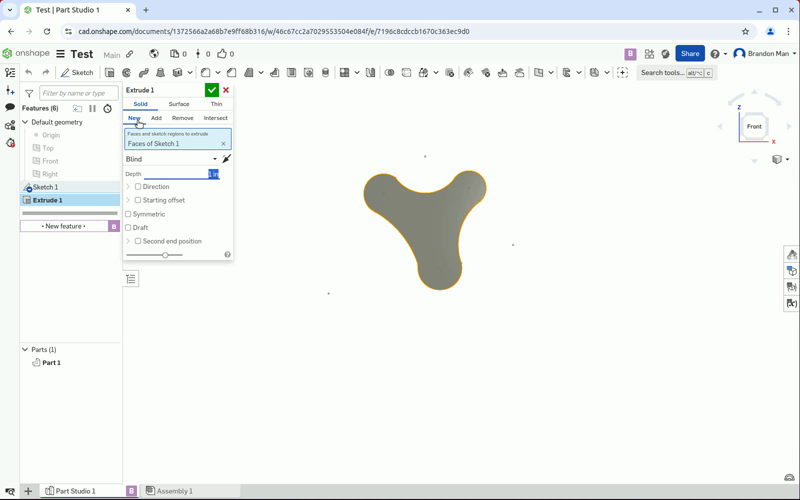
text(9.628)
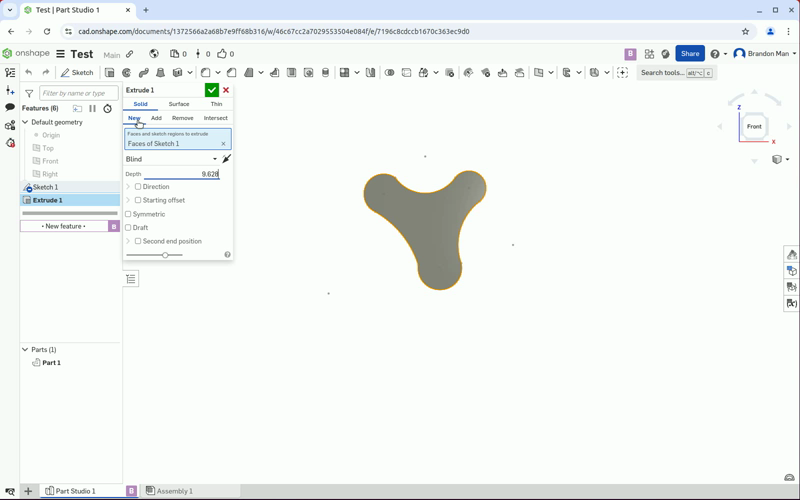
key(enter)
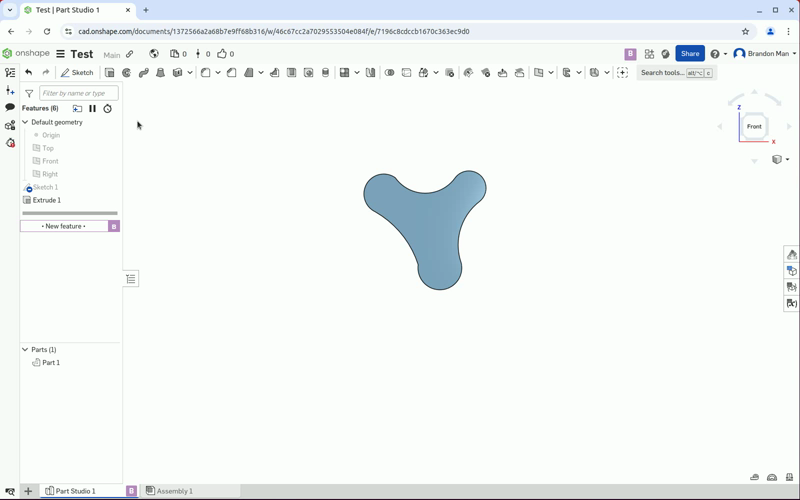
key(shift+h)
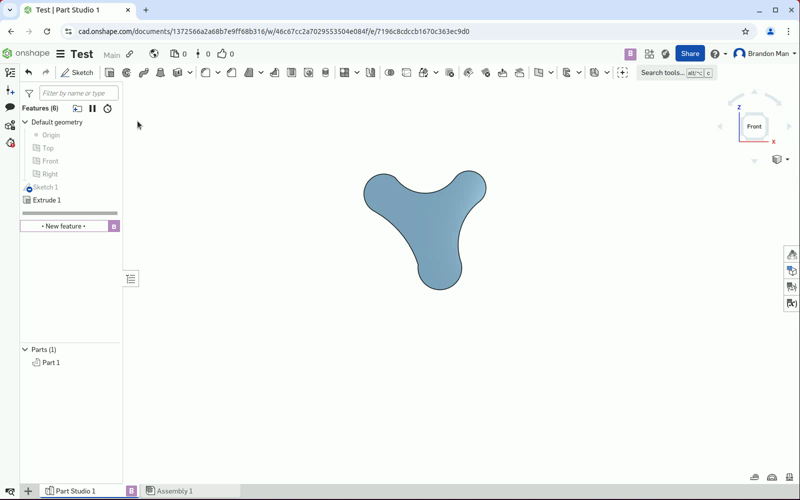
key(shift+h)
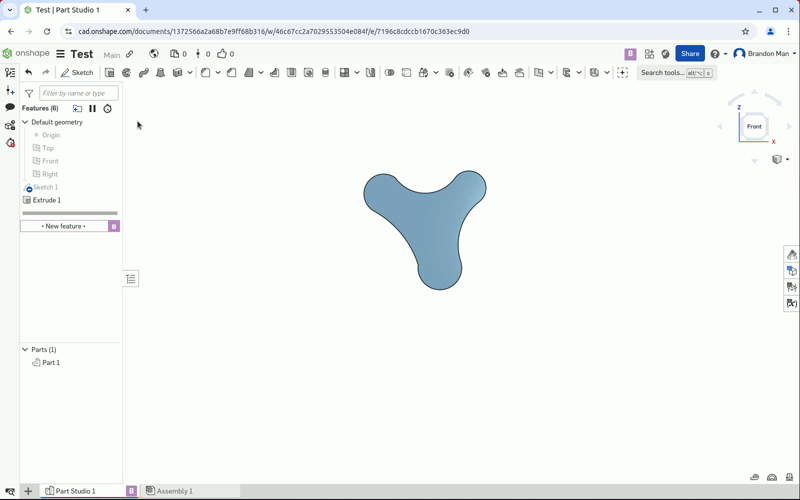
mouse_move(73, 189)
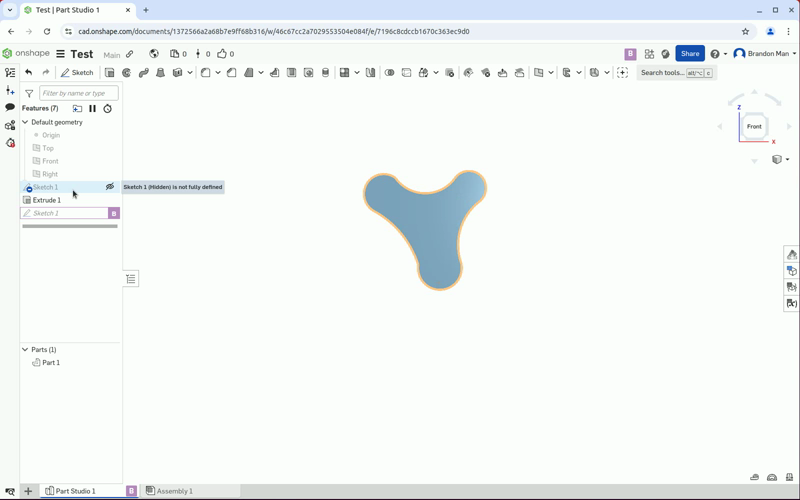
click(73, 189)
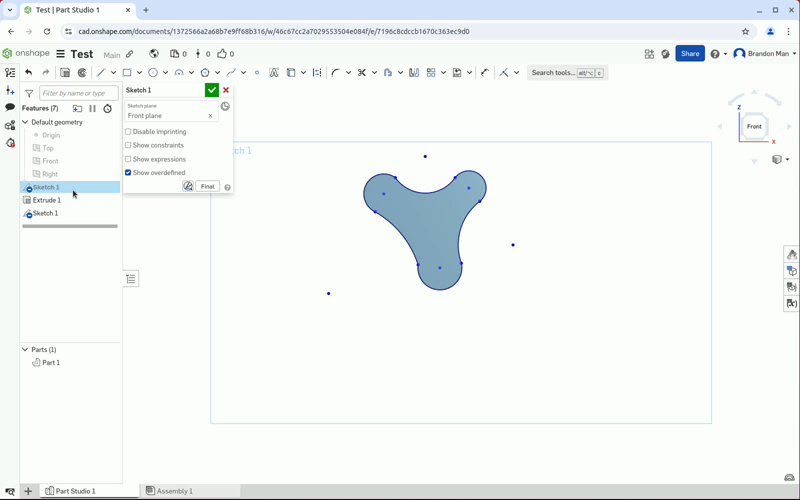
mouse_move(229, 92)
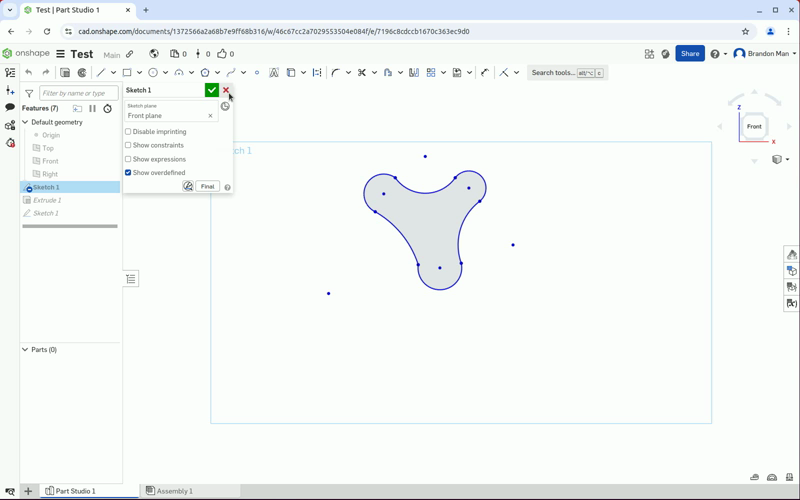
click(229, 92)
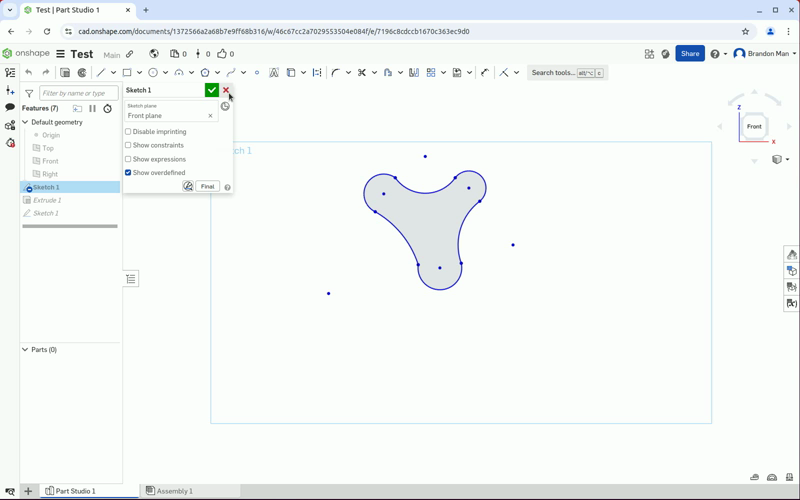
key(shift+s)
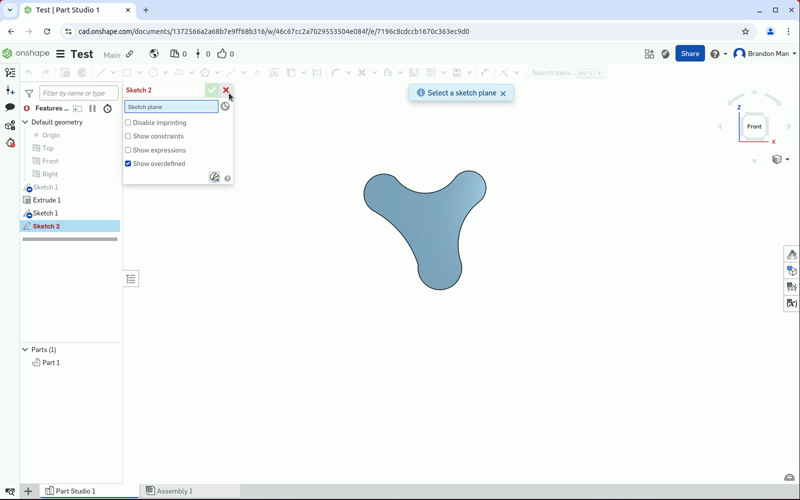
mouse_move(73, 163)
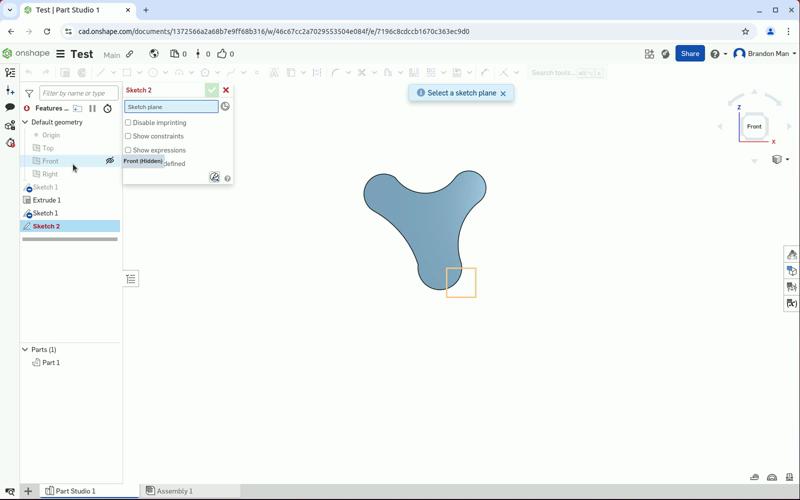
click(73, 163)
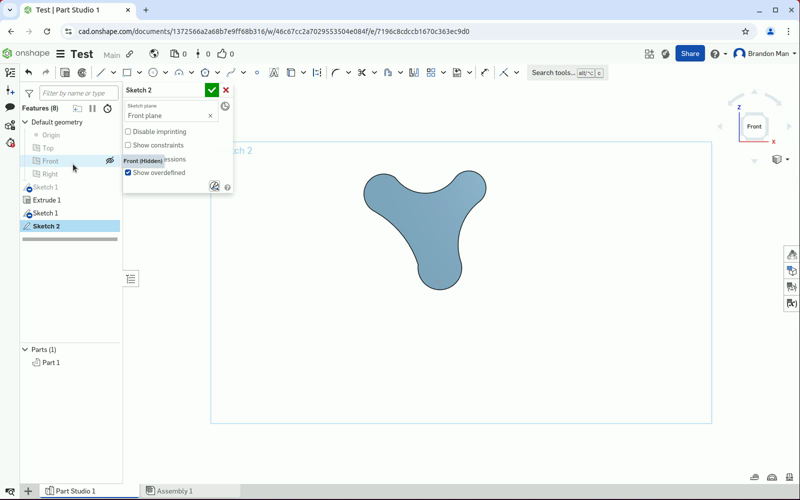
mouse_move(73, 352)
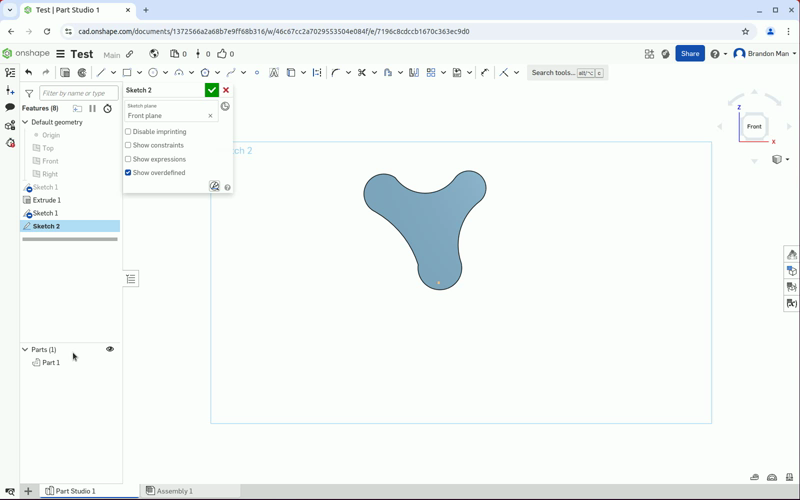
key(y)
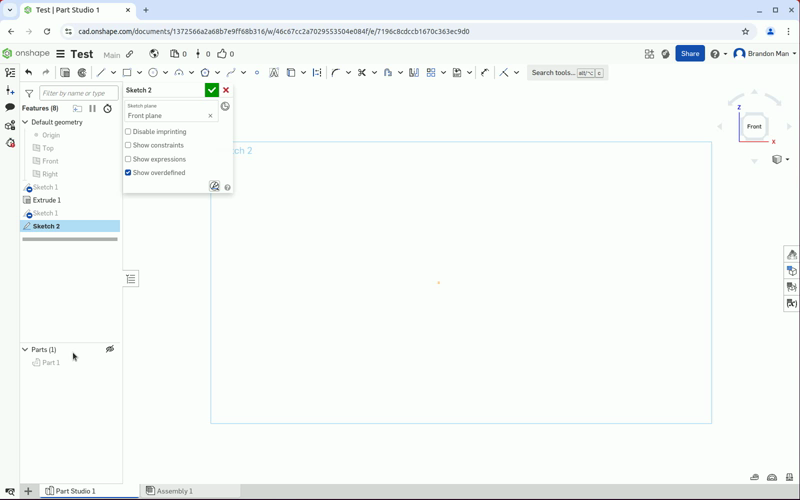
key(c)
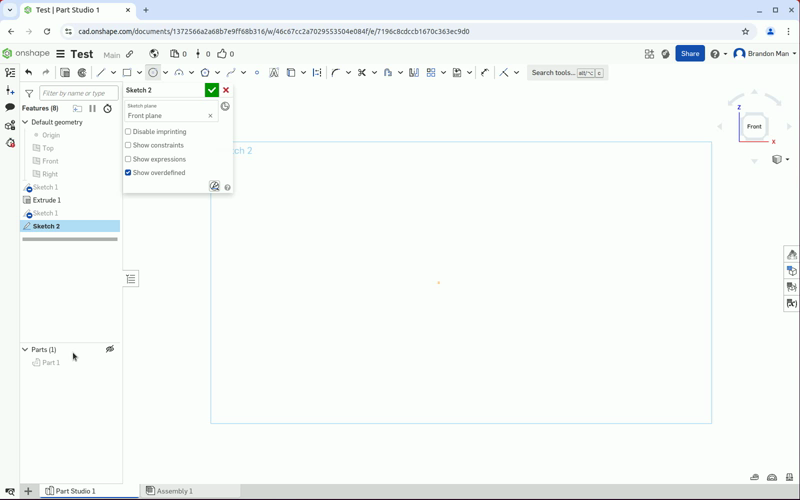
key_down(shift)
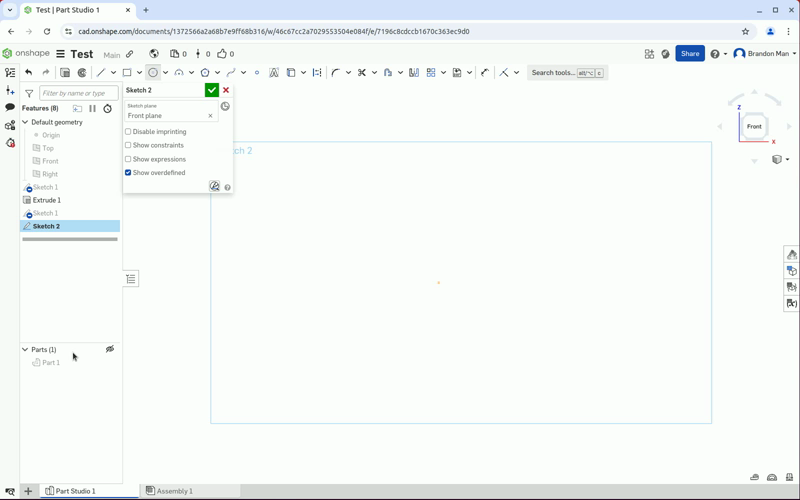
mouse_move(468, 191)
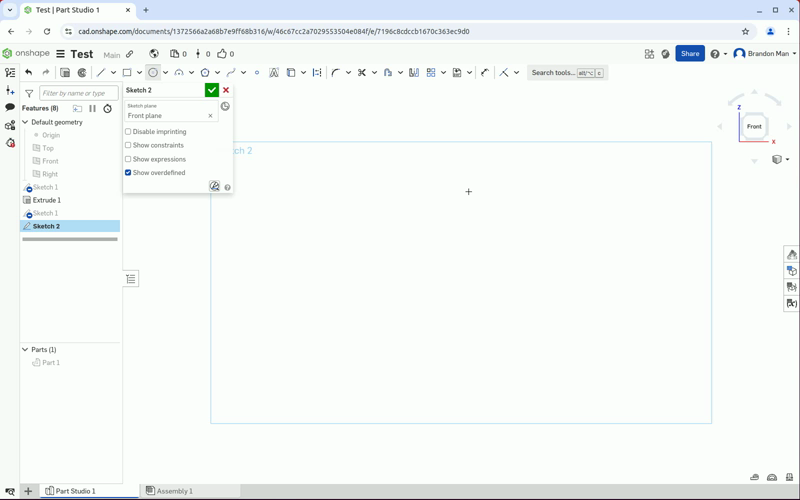
click(468, 191)
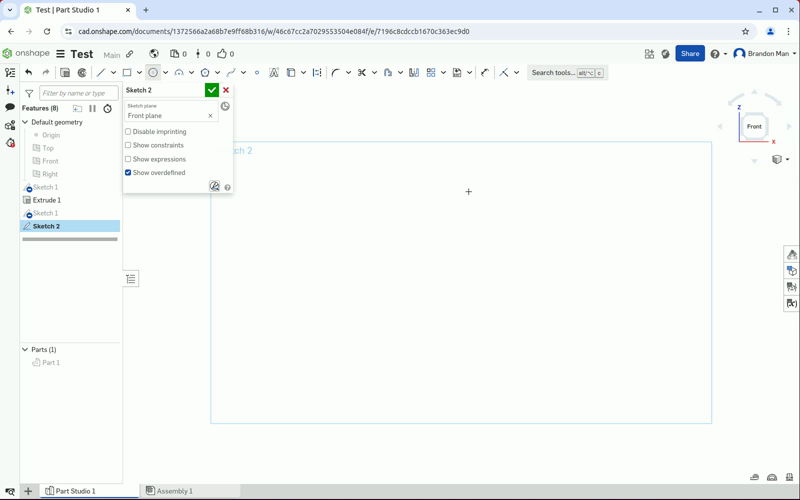
key_up(shift)
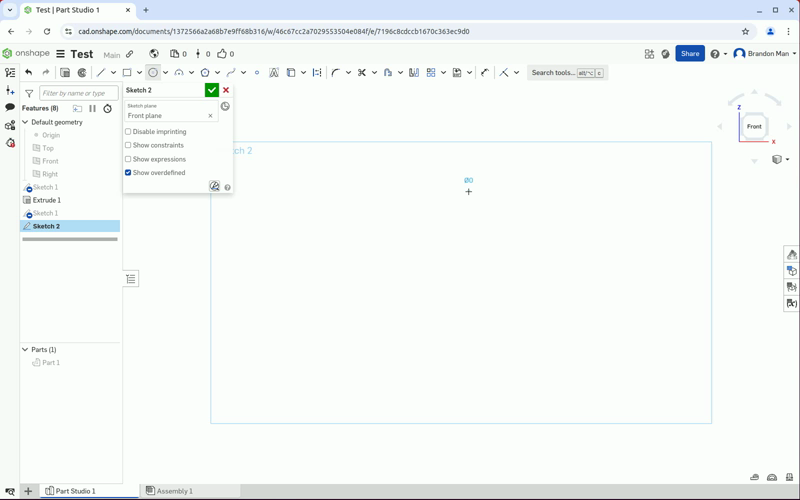
mouse_move(480, 191)
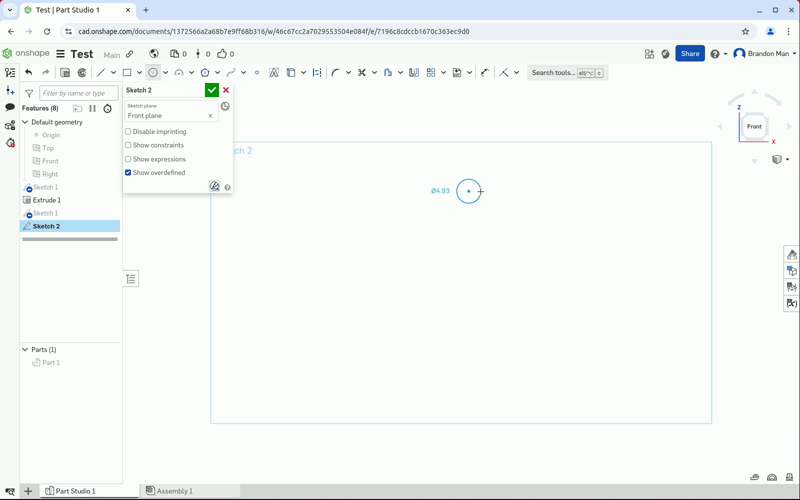
click(480, 191)
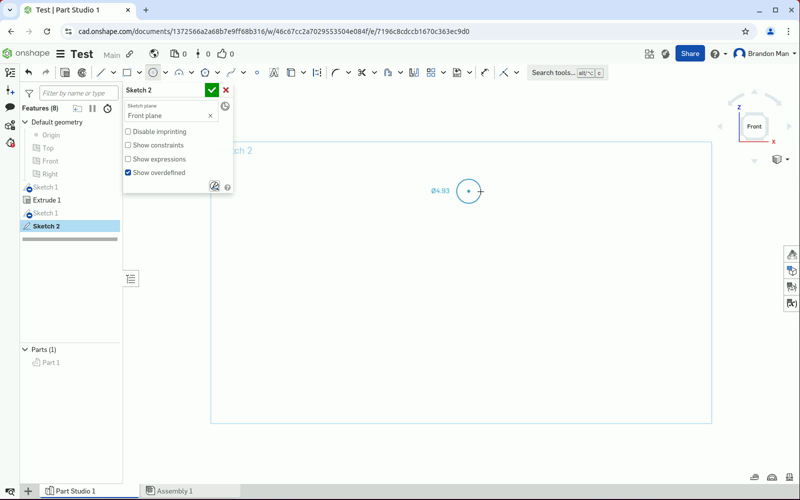
key(esc)
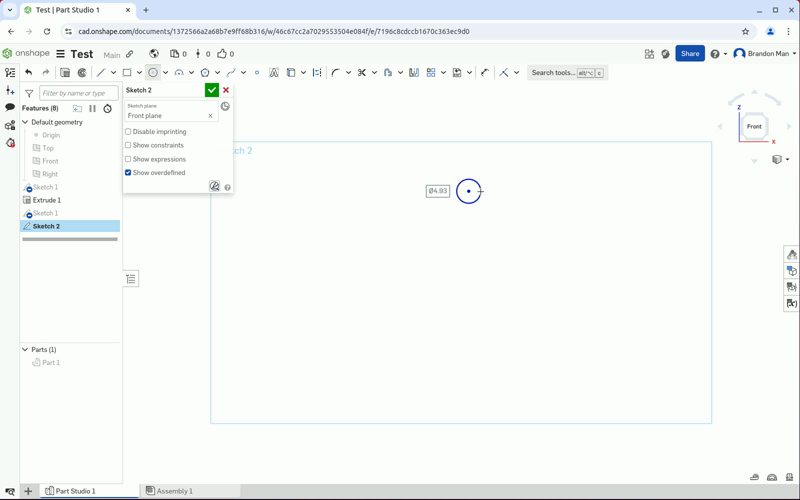
mouse_move(465, 193)
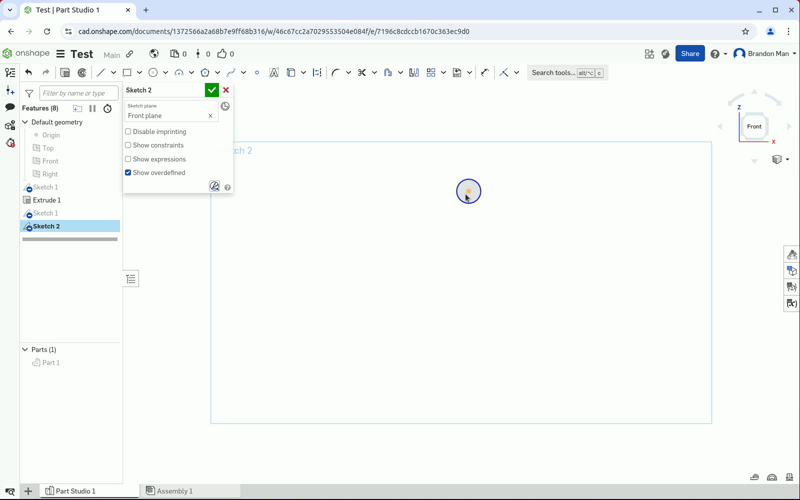
scroll(6)
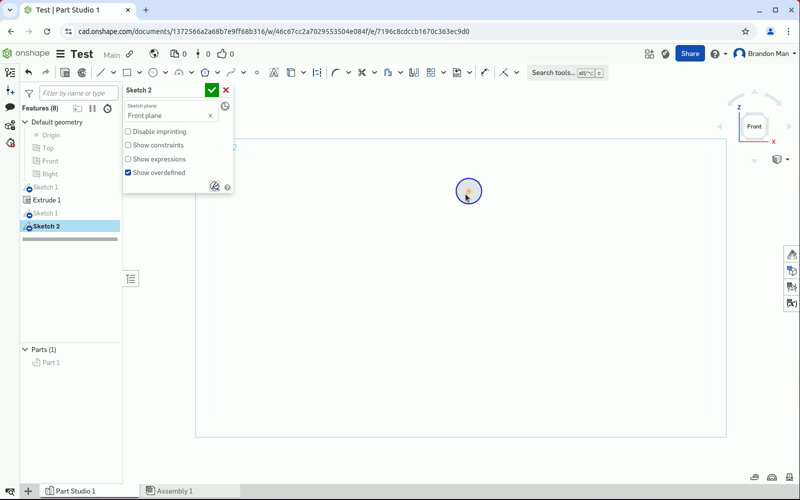
scroll(6)
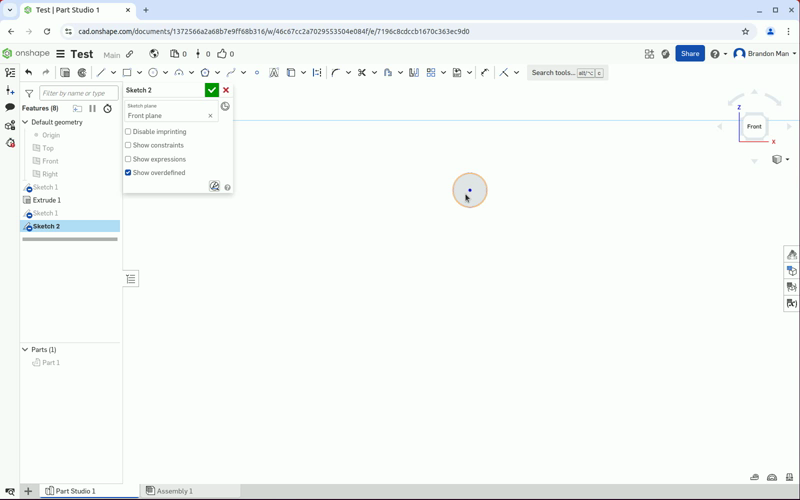
scroll(6)
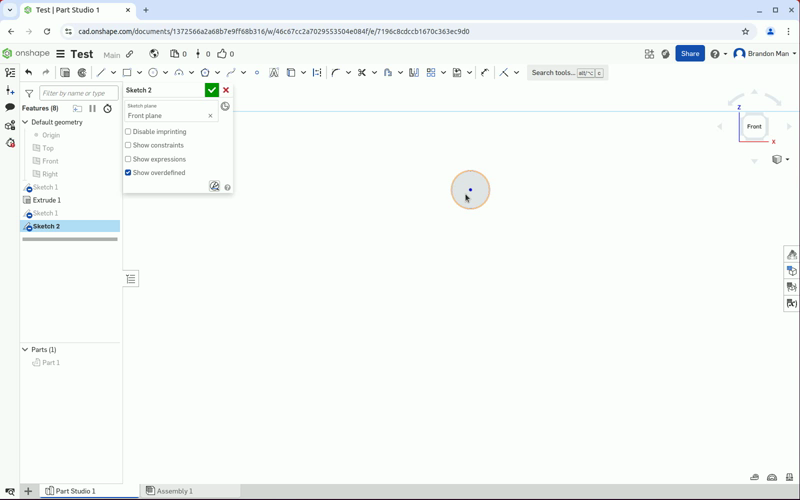
scroll(6)
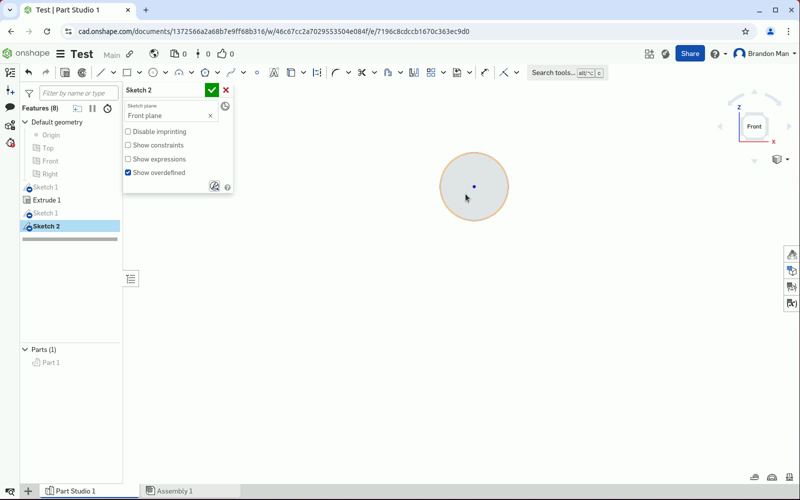
scroll(6)
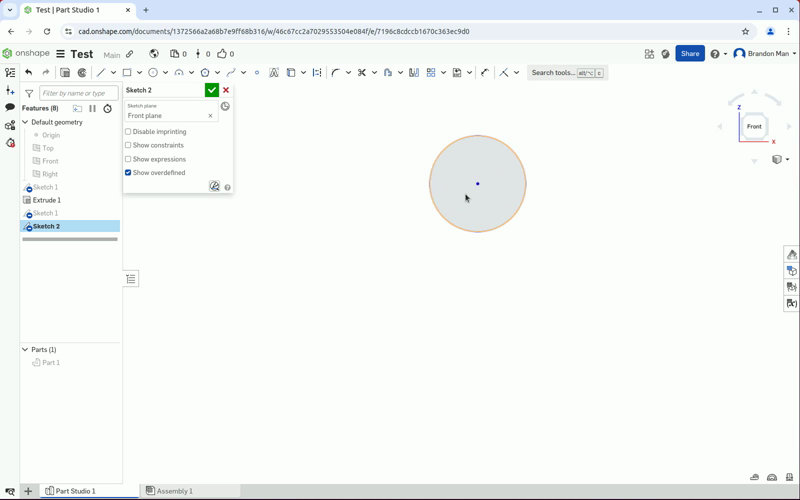
scroll(6)
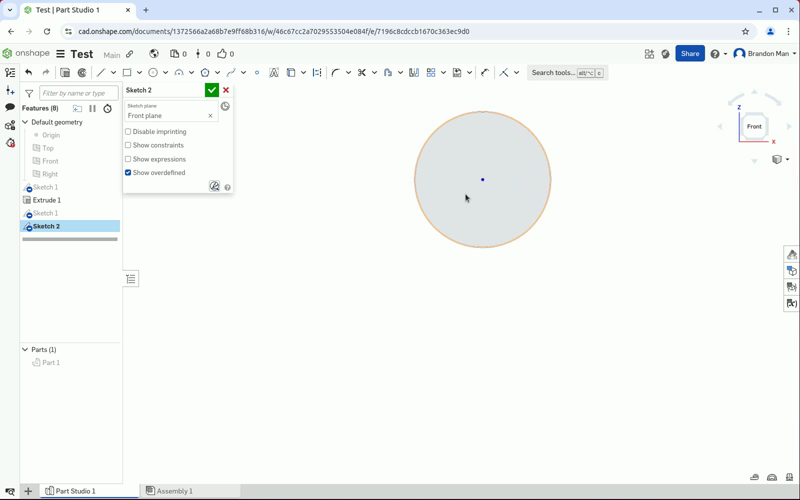
scroll(6)
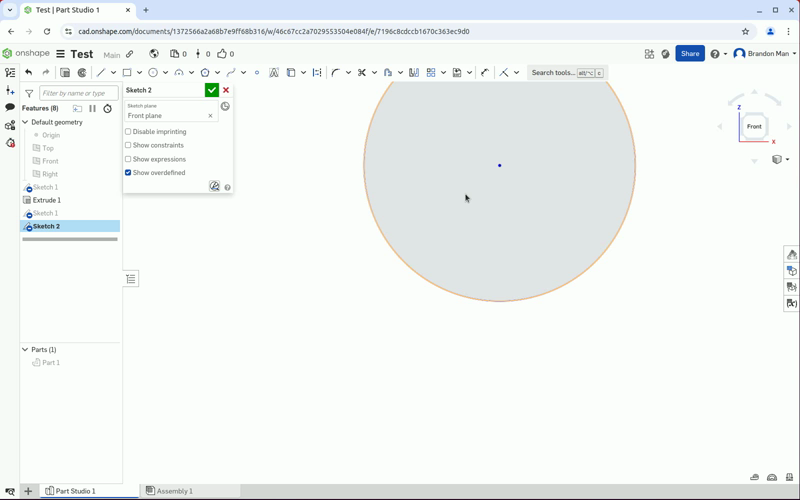
click(465, 193)
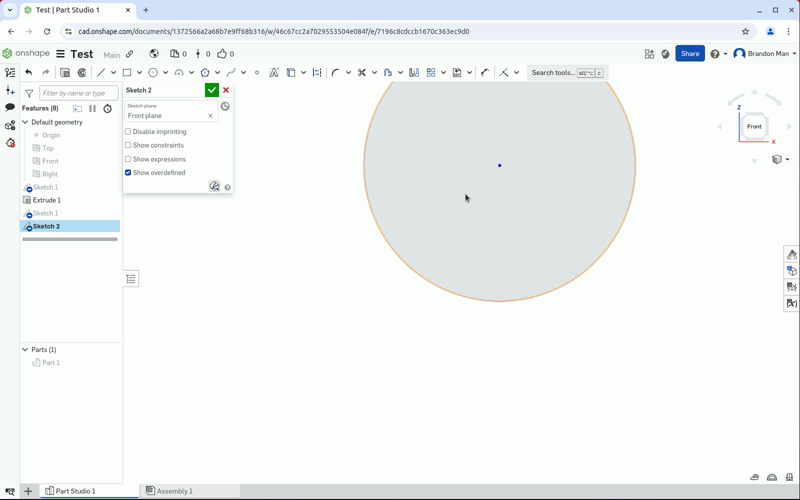
scroll(-6)
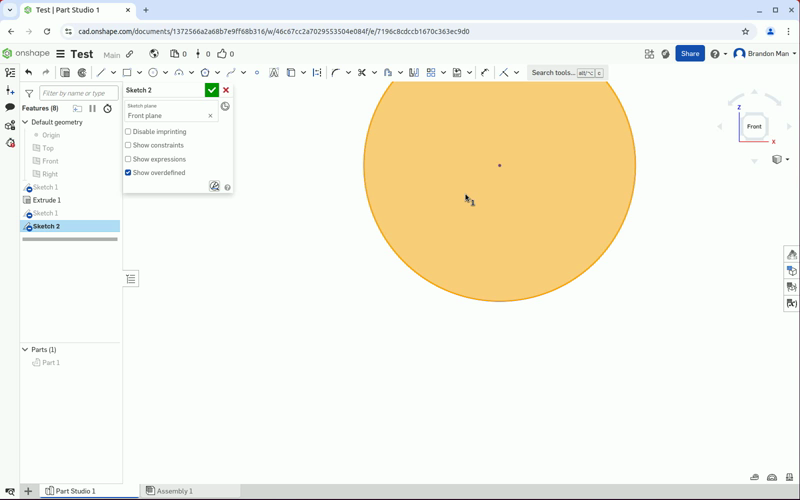
scroll(-6)
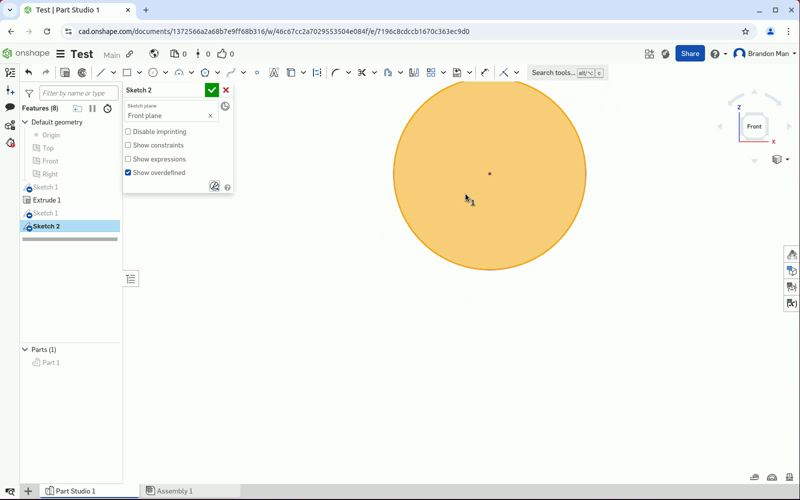
scroll(-6)
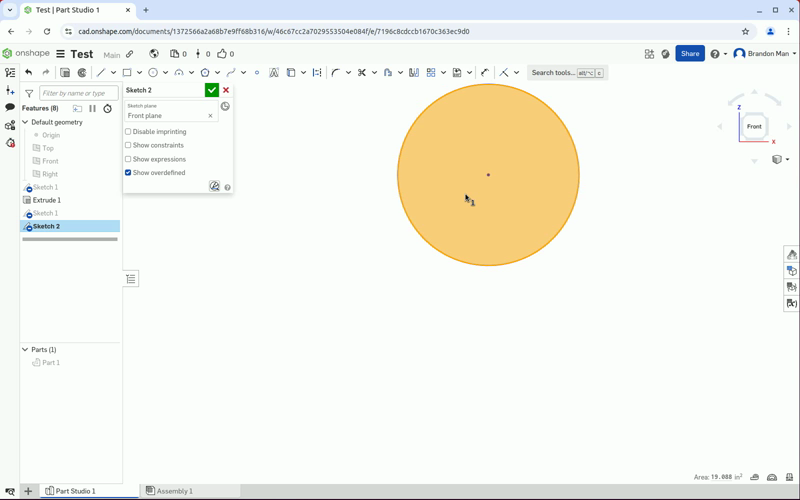
scroll(-6)
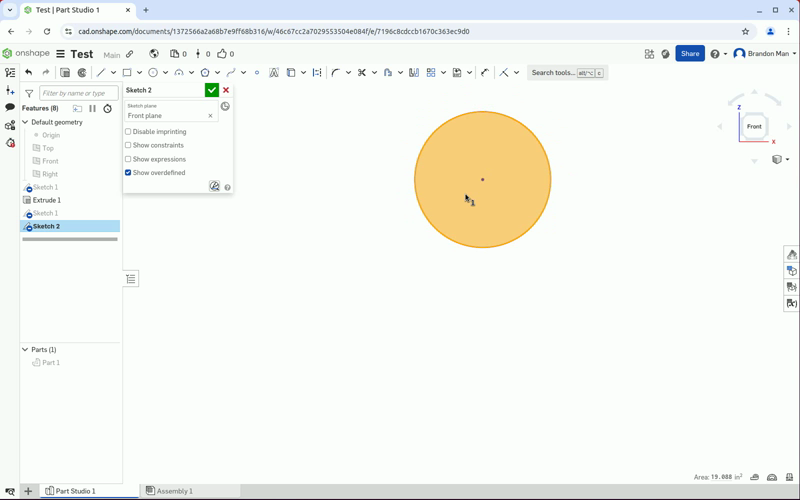
scroll(-6)
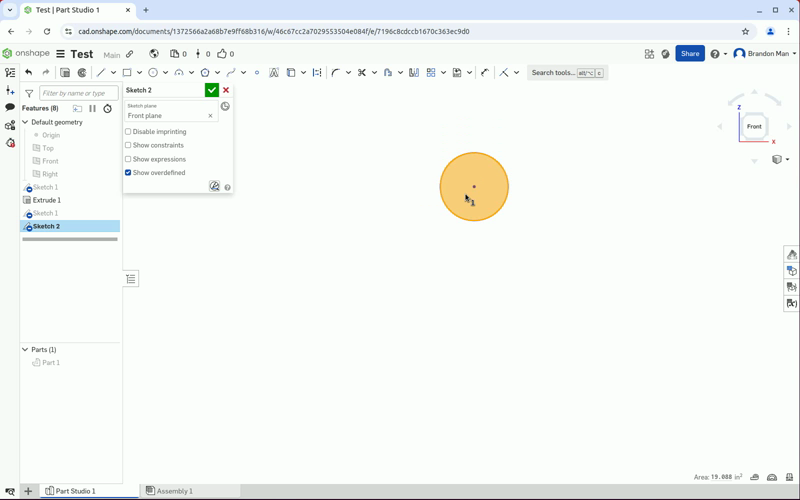
scroll(-6)
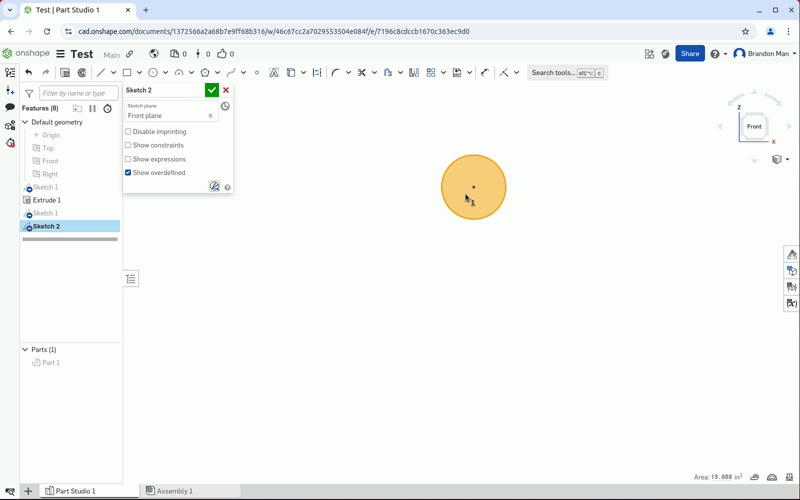
scroll(-6)
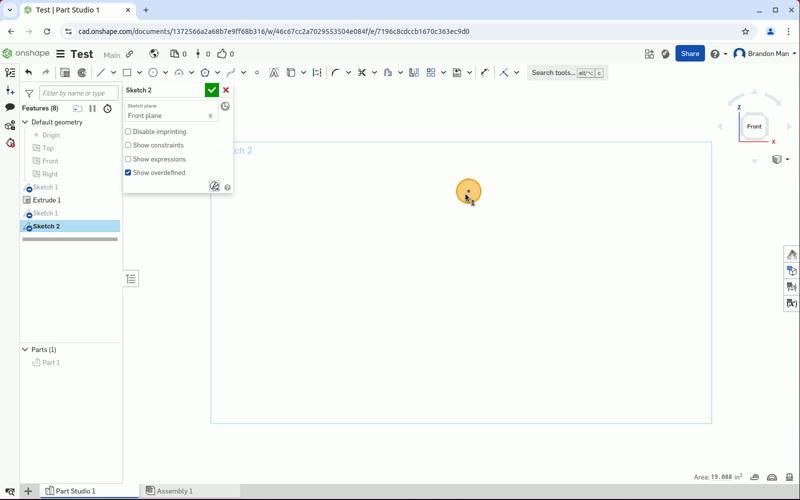
mouse_move(73, 352)
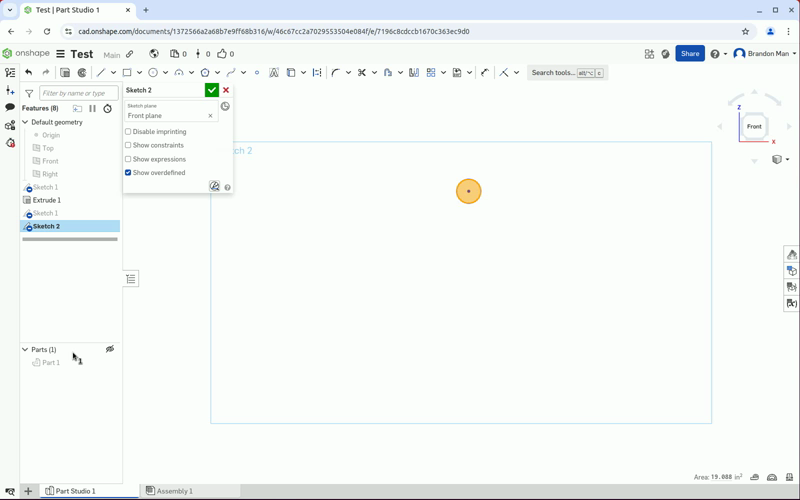
key(shift+y)
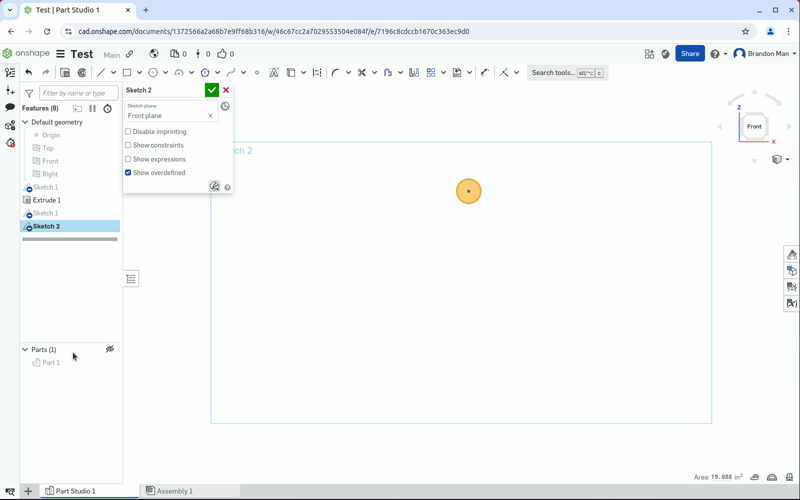
key(shift+e)
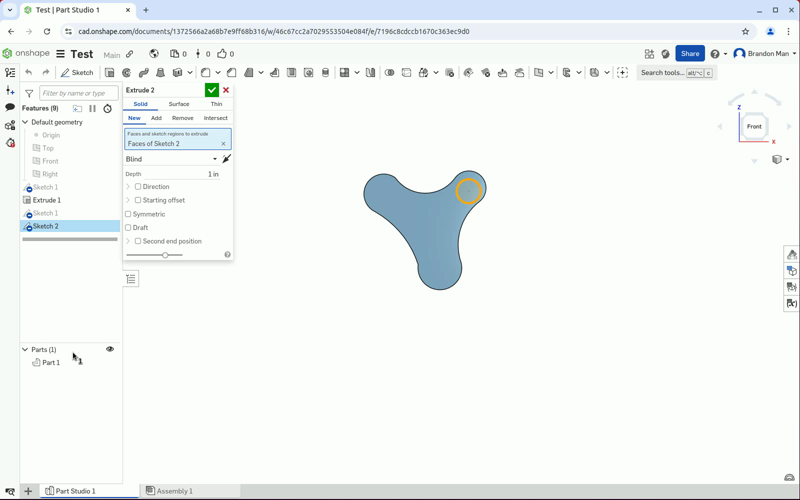
mouse_move(143, 106)
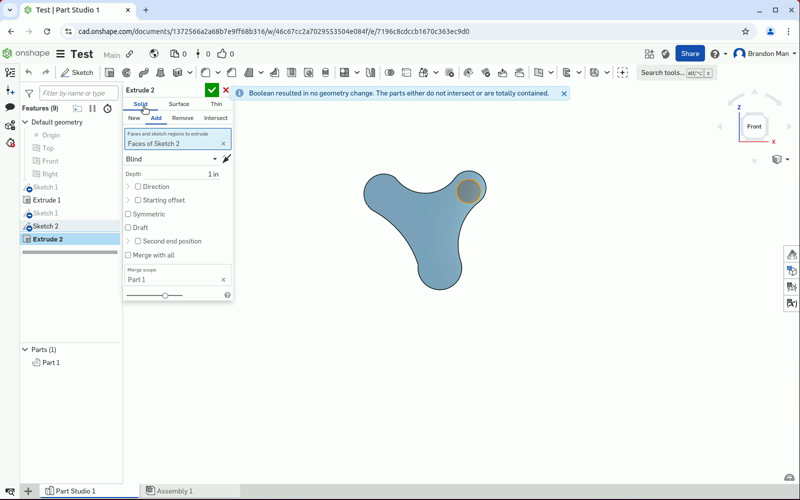
click(143, 106)
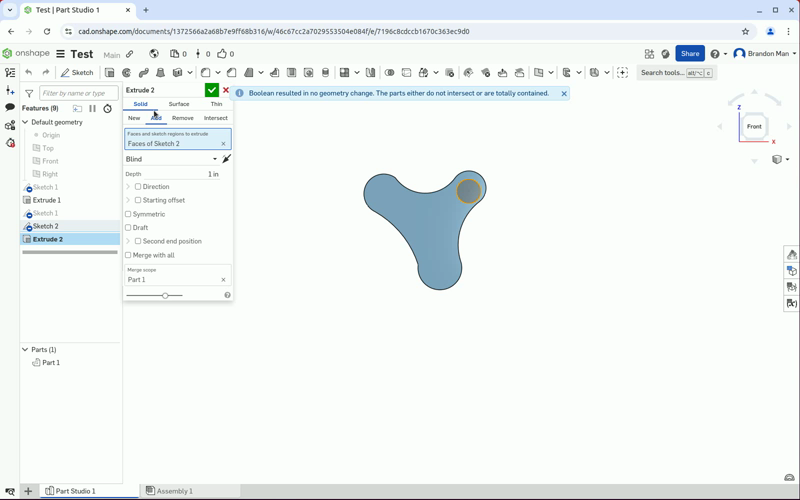
mouse_move(186, 120)
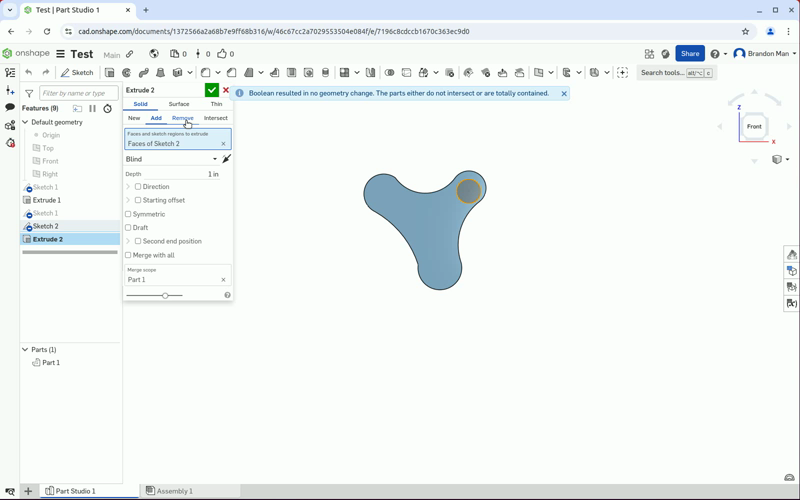
click(186, 120)
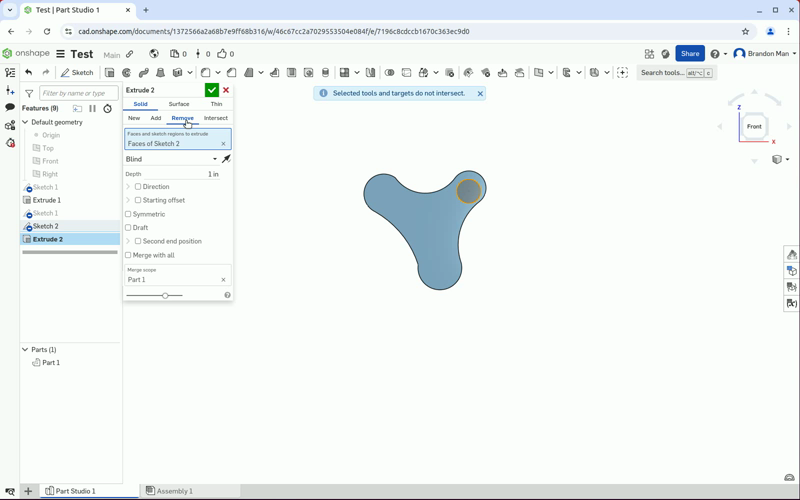
key(tab, 4)
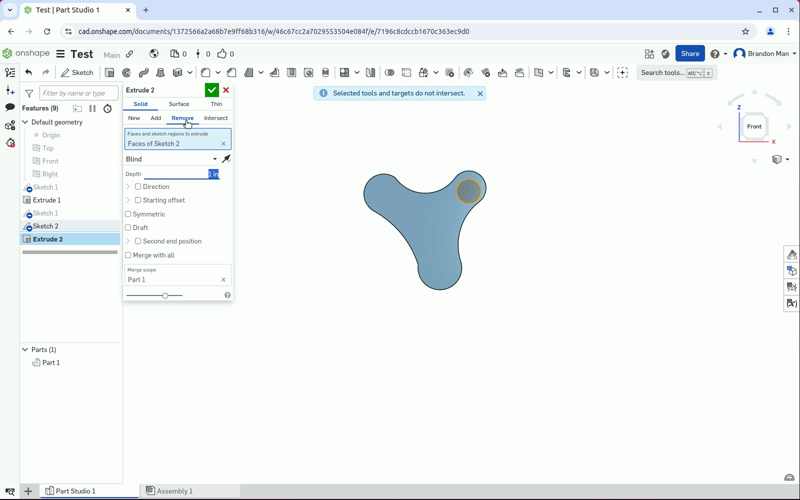
text(-9.628)
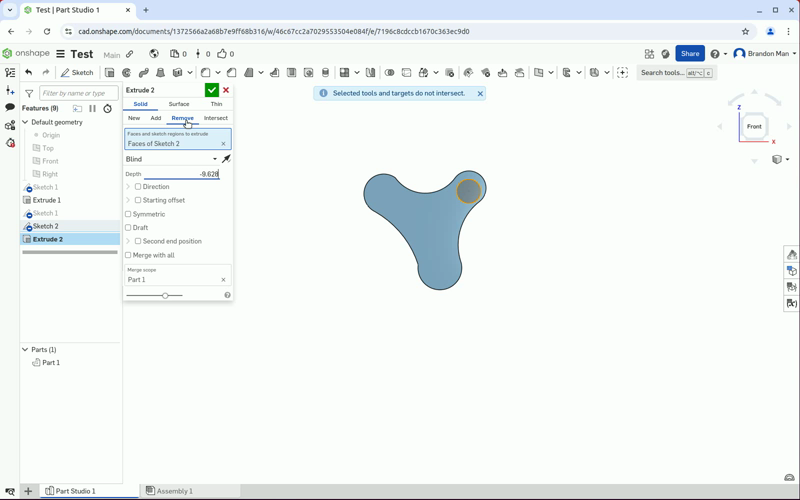
key(tab, 6)
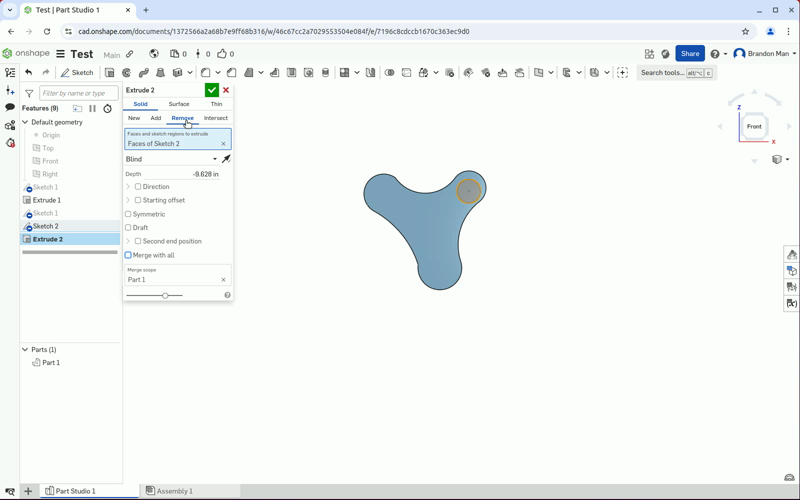
key(space)
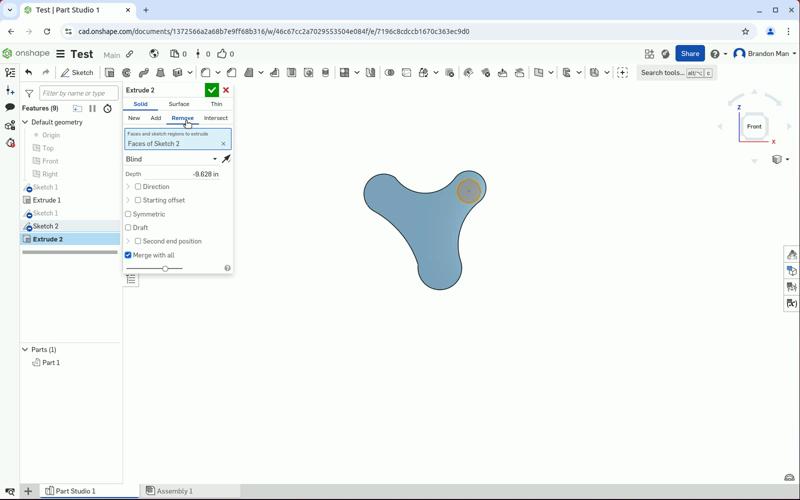
key(enter)
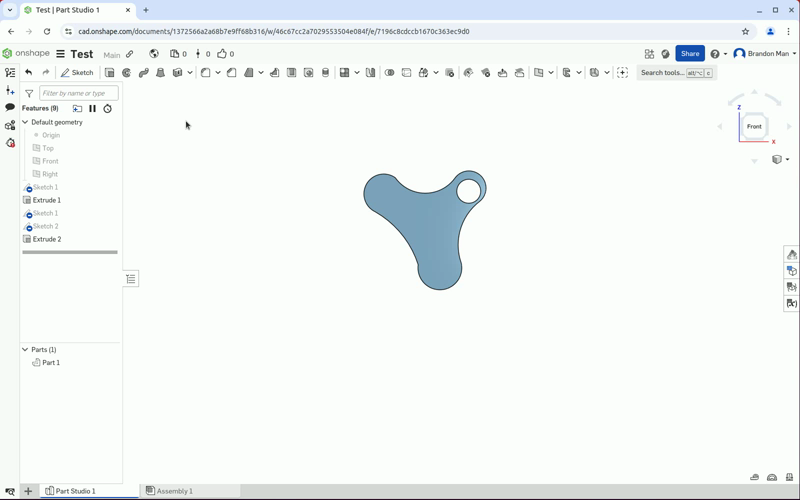
key(shift+h)
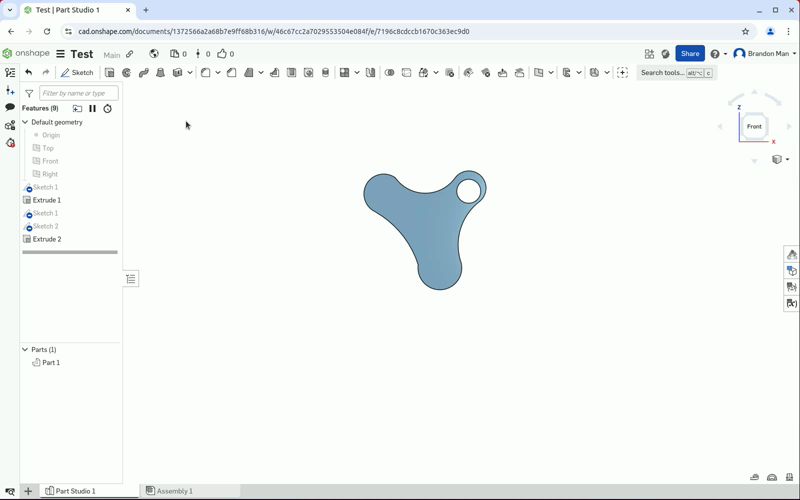
key(shift+h)
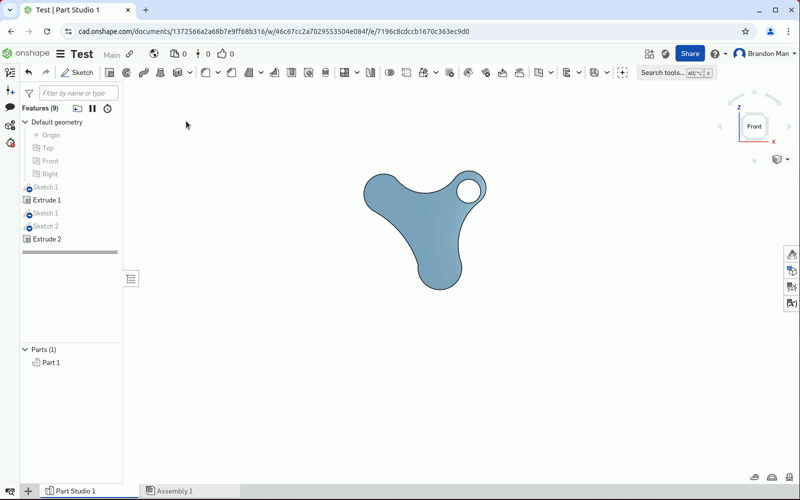
mouse_move(73, 189)
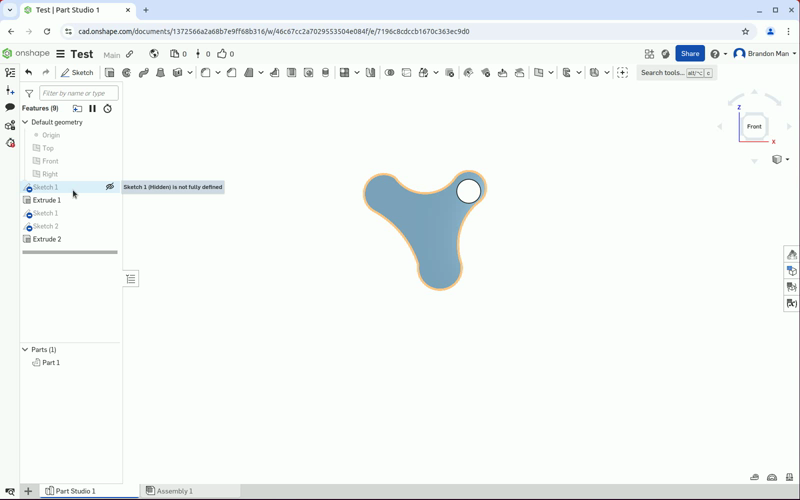
click(73, 189)
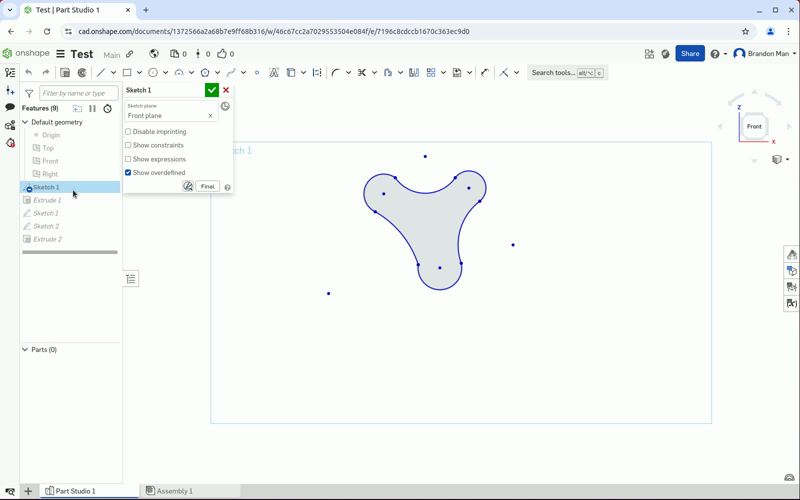
mouse_move(229, 92)
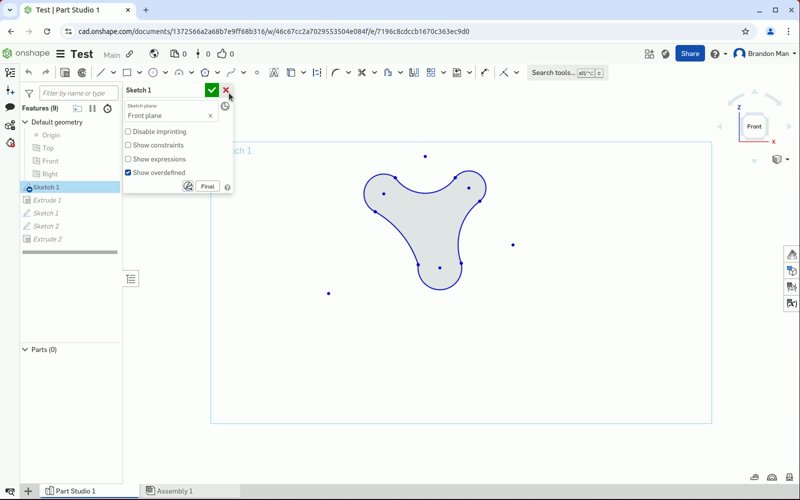
click(229, 92)
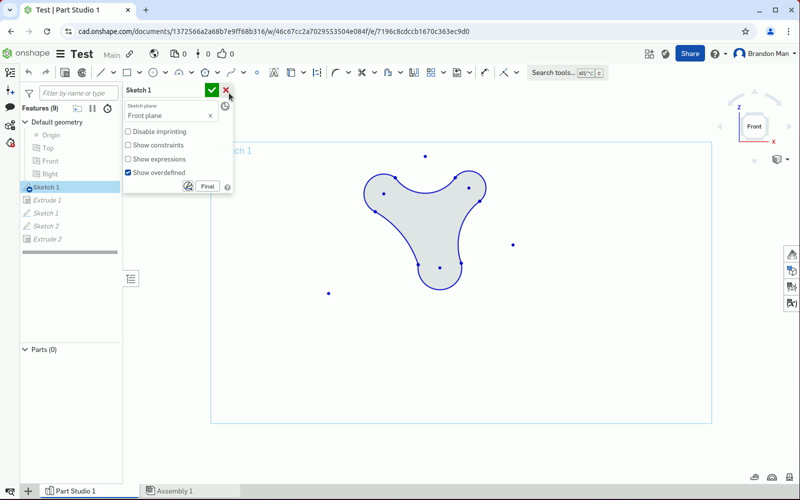
key(shift+s)
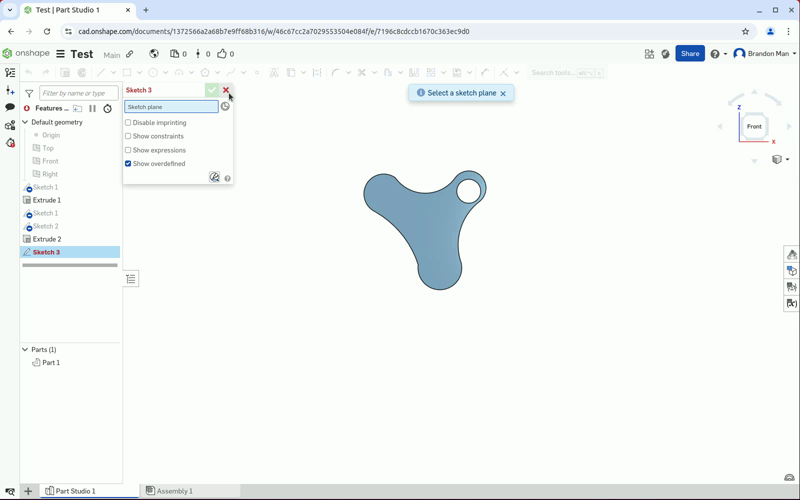
mouse_move(73, 163)
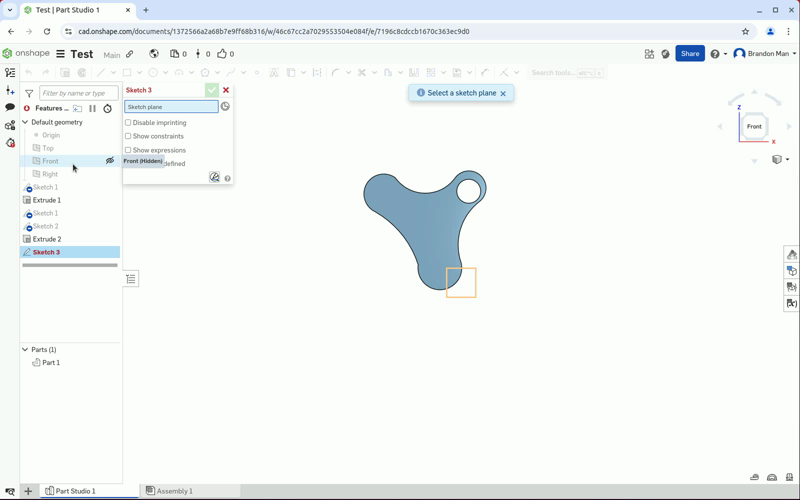
click(73, 163)
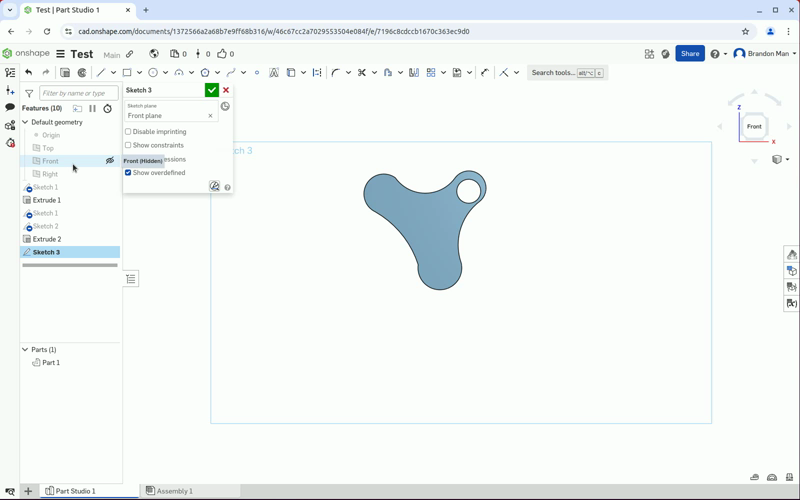
mouse_move(73, 352)
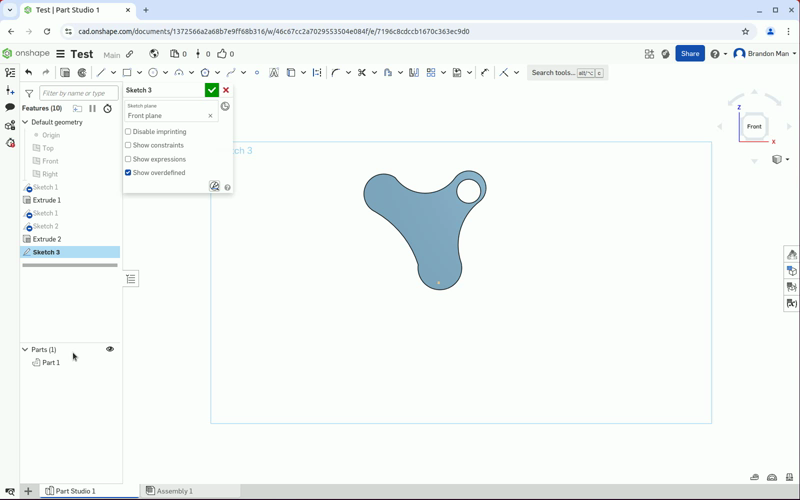
key(y)
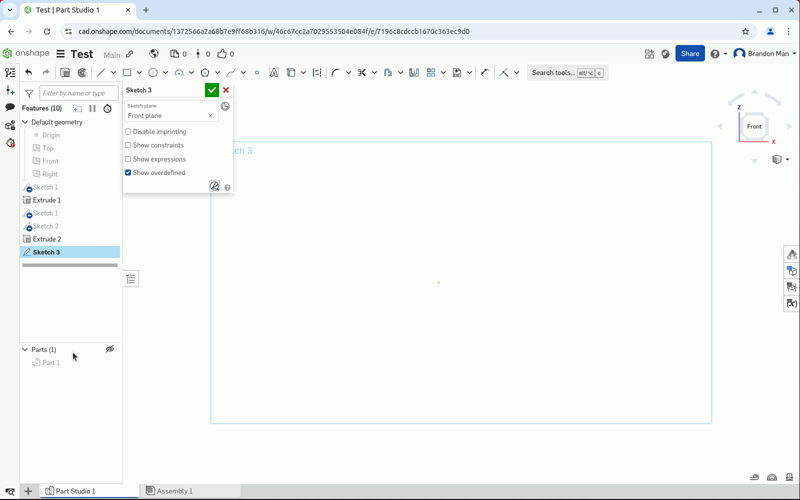
key(c)
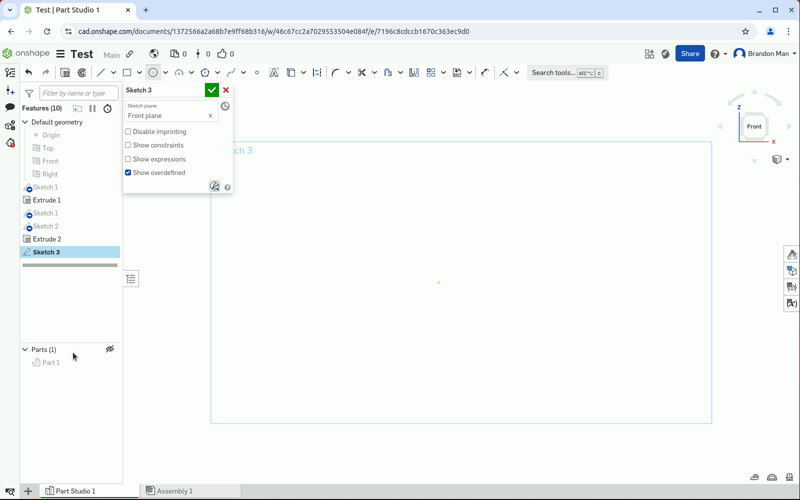
key_down(shift)
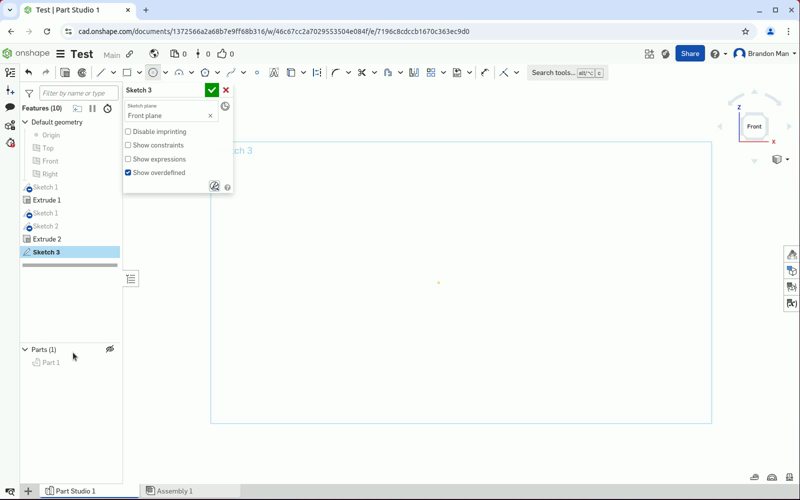
mouse_move(383, 192)
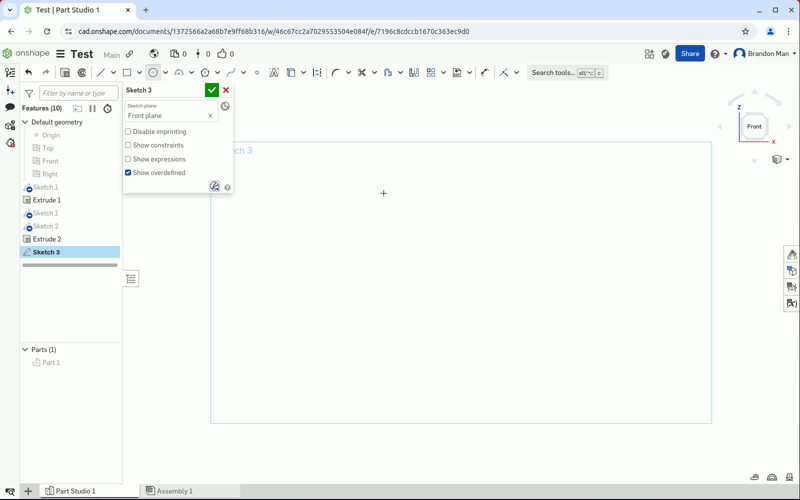
click(383, 192)
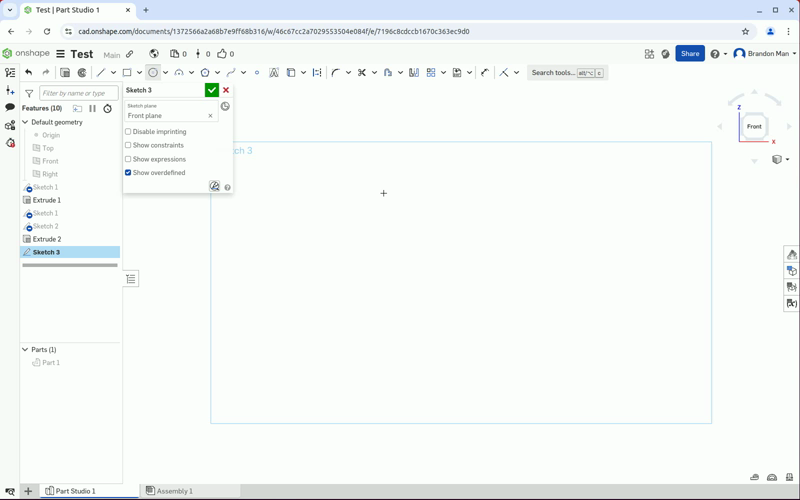
key_up(shift)
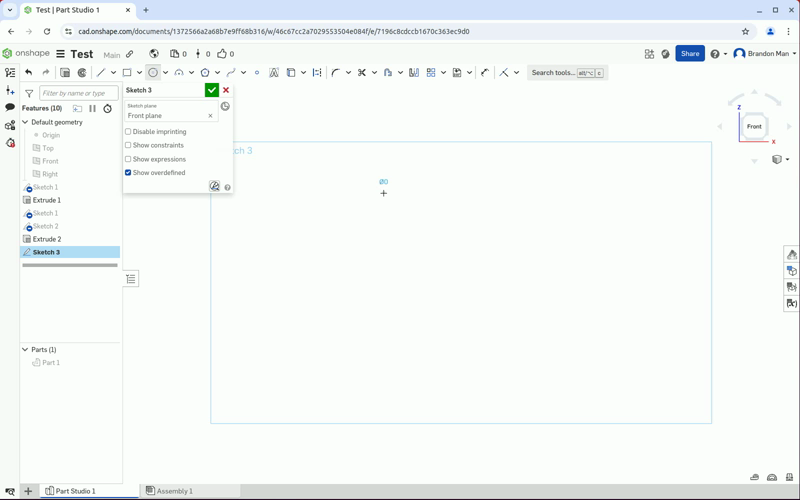
mouse_move(395, 192)
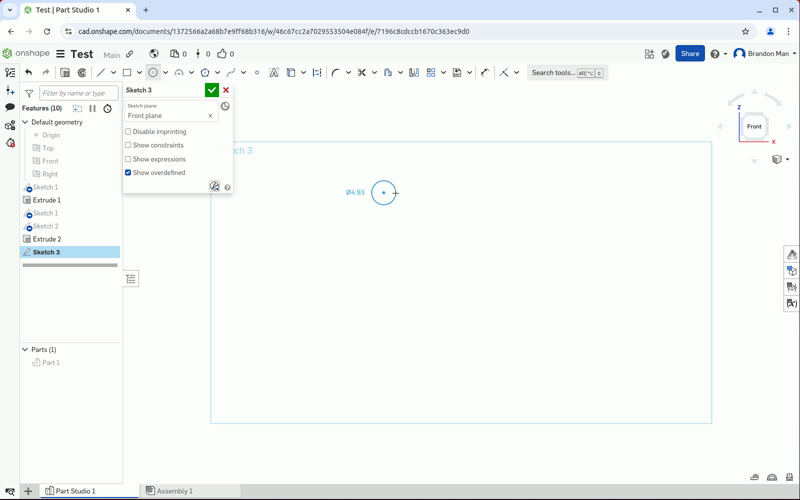
click(395, 192)
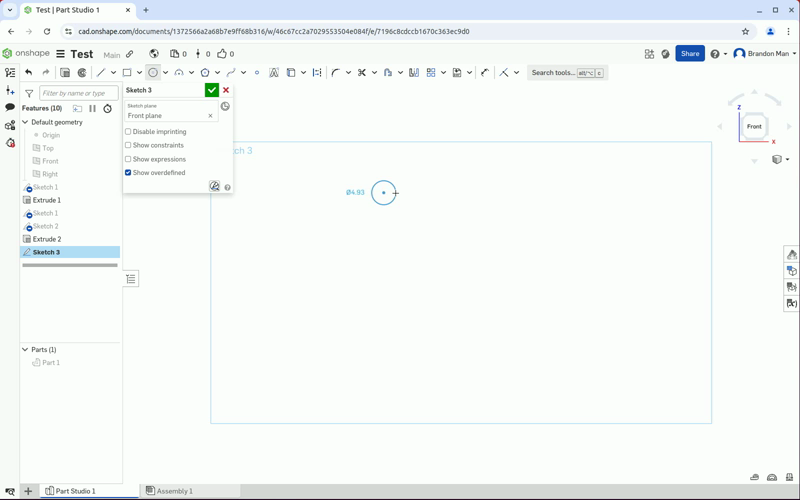
key(esc)
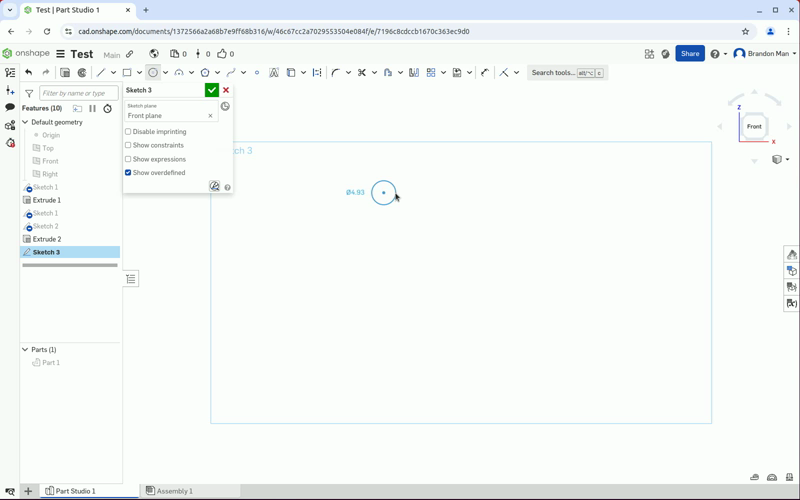
mouse_move(381, 193)
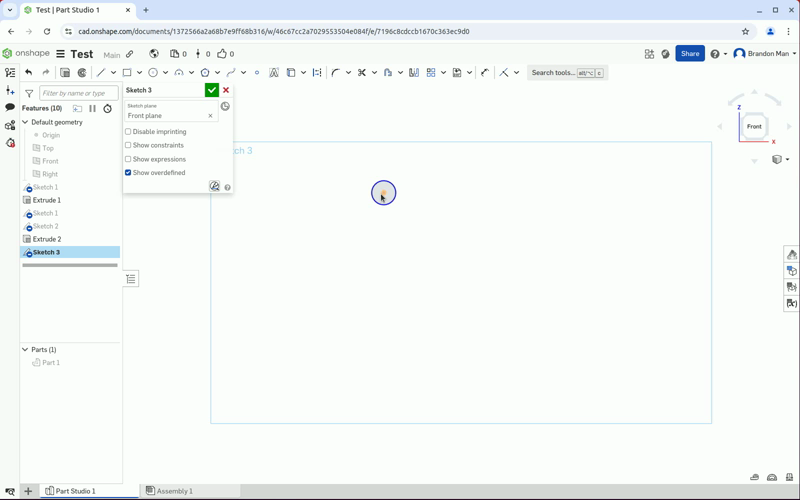
scroll(6)
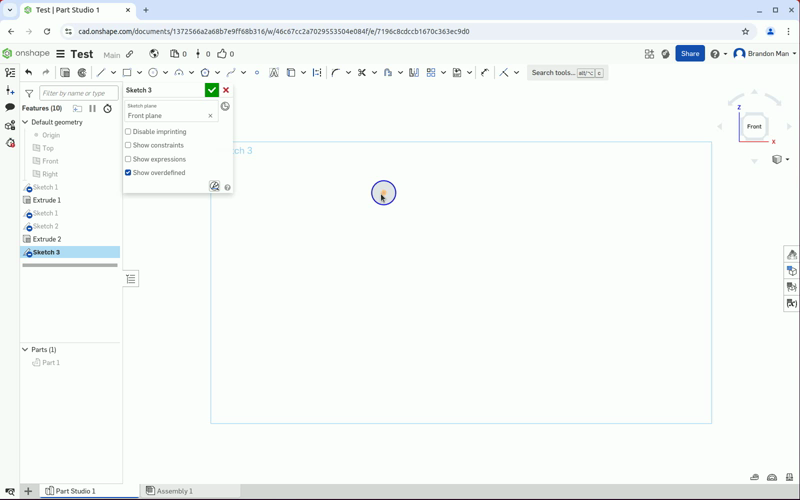
scroll(6)
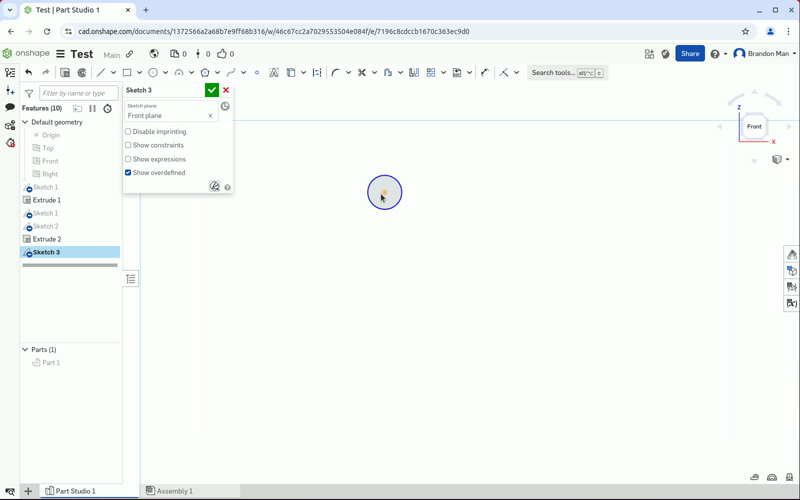
scroll(6)
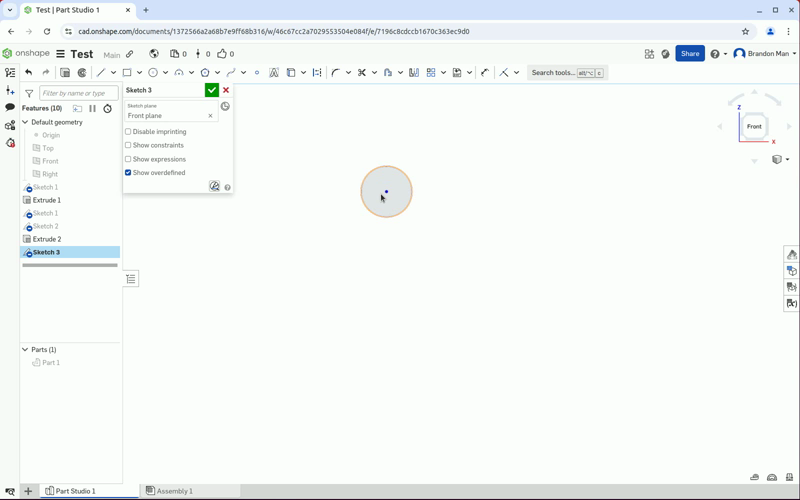
scroll(6)
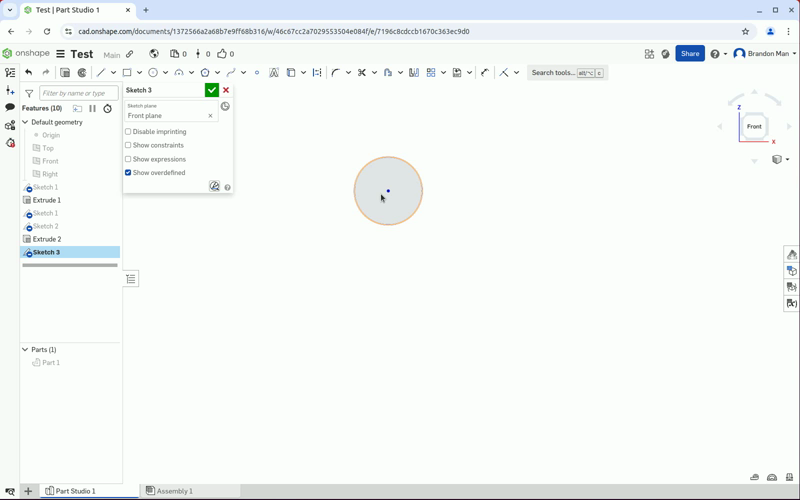
scroll(6)
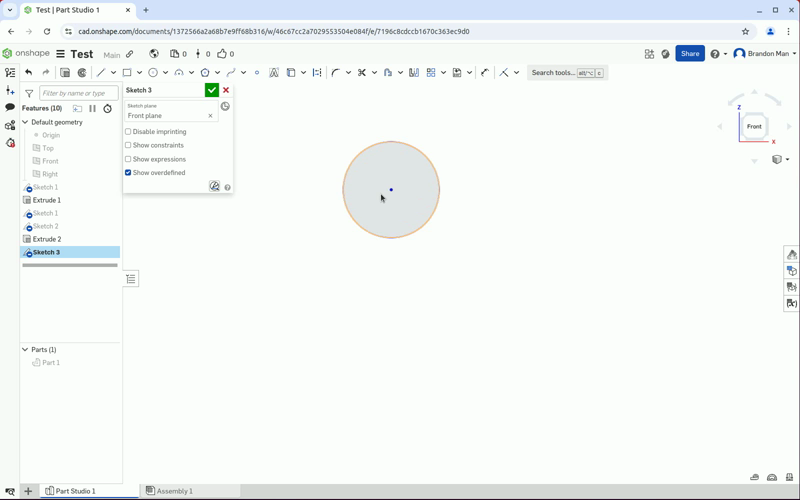
scroll(6)
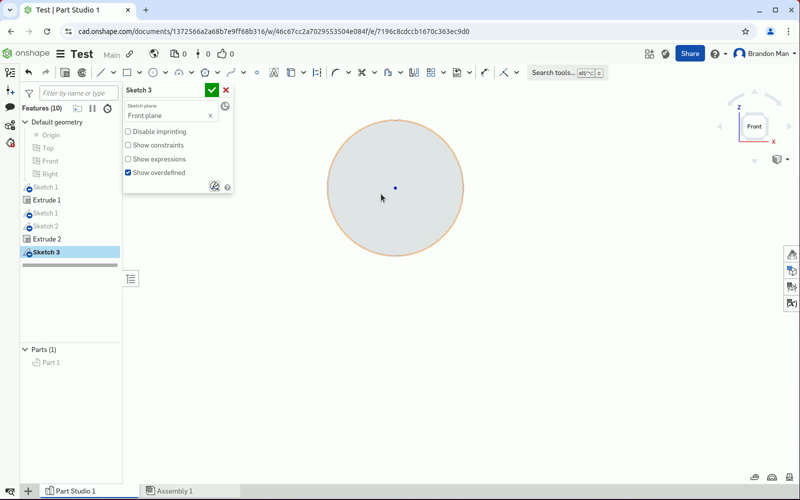
scroll(6)
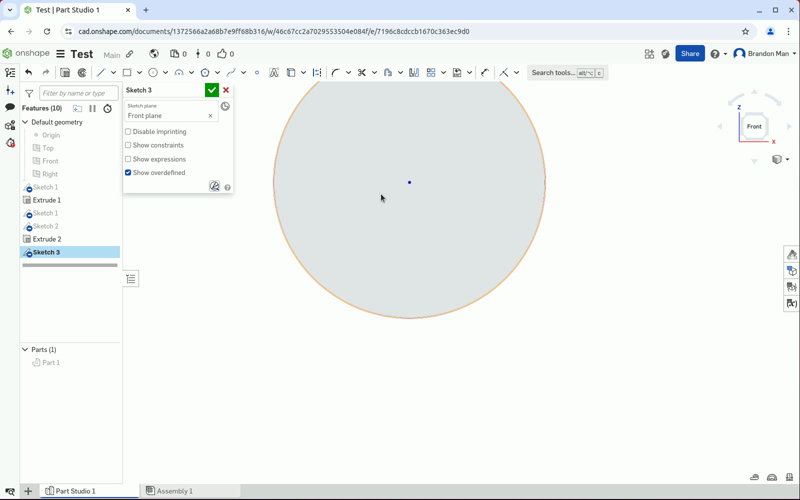
click(381, 193)
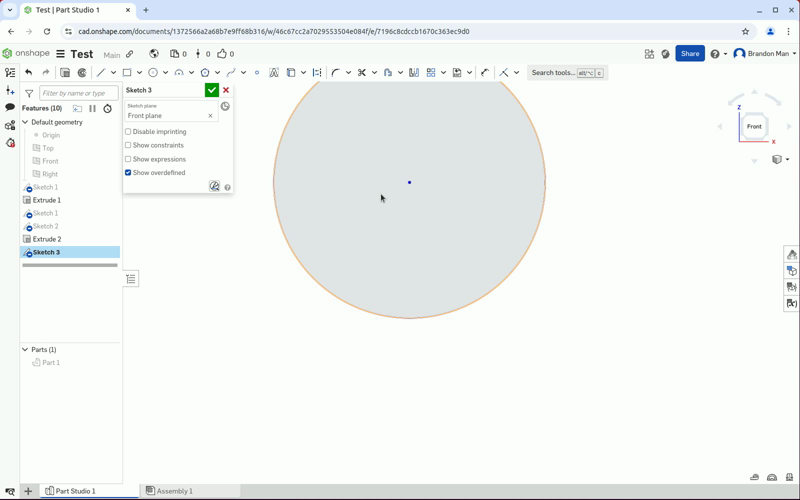
scroll(-6)
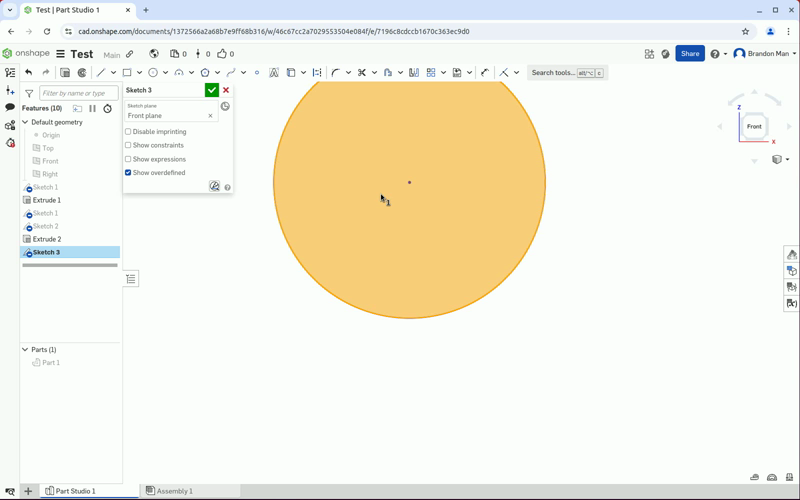
scroll(-6)
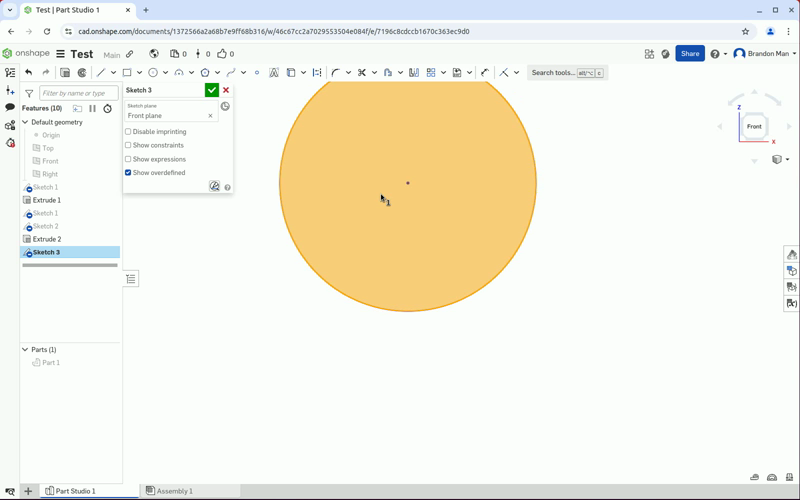
scroll(-6)
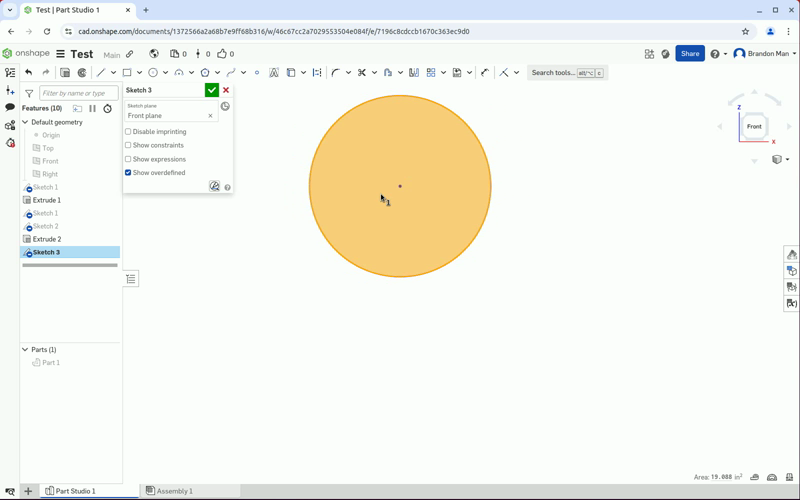
scroll(-6)
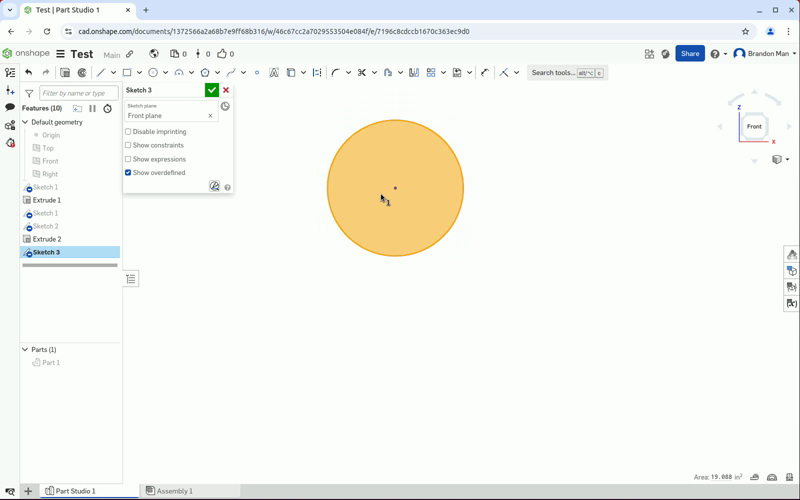
scroll(-6)
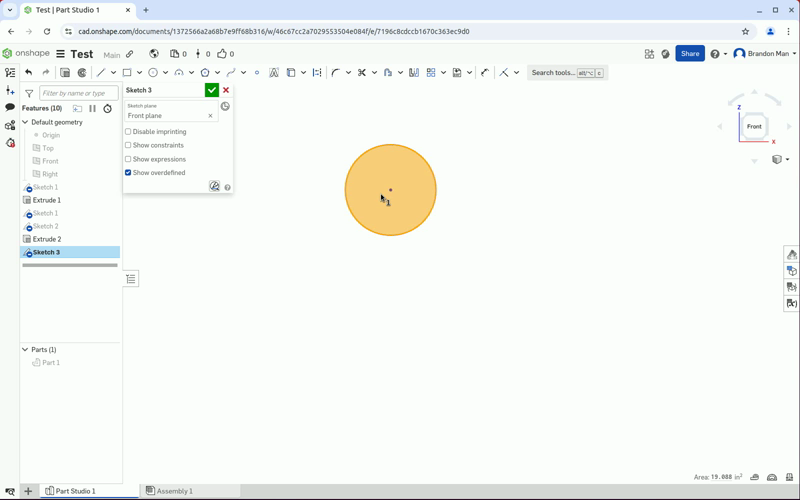
scroll(-6)
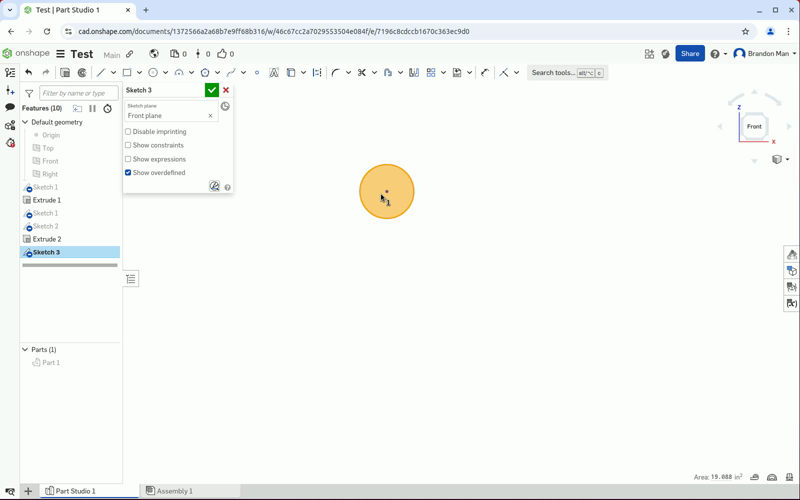
scroll(-6)
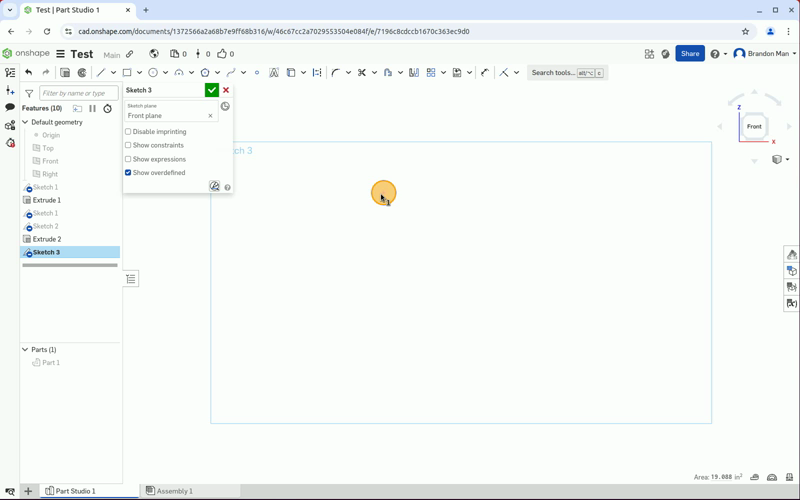
mouse_move(73, 352)
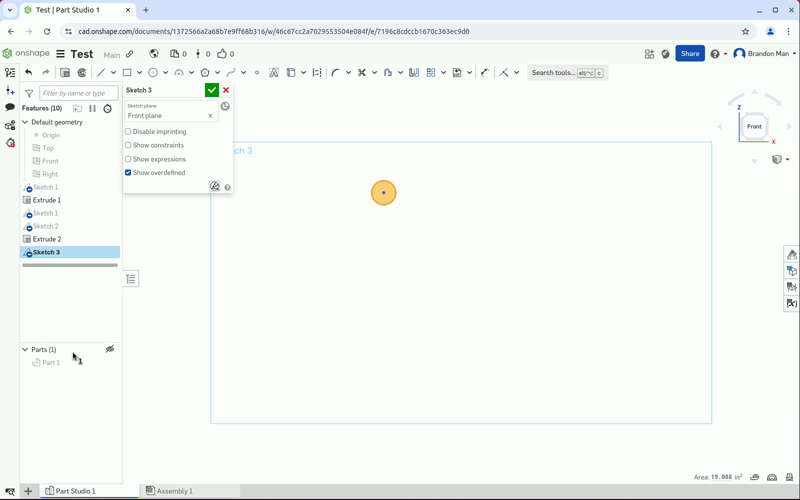
key(shift+y)
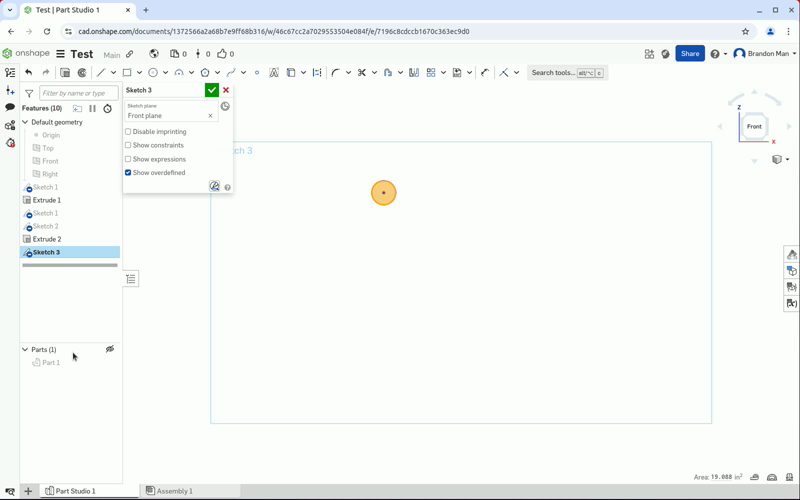
key(shift+e)
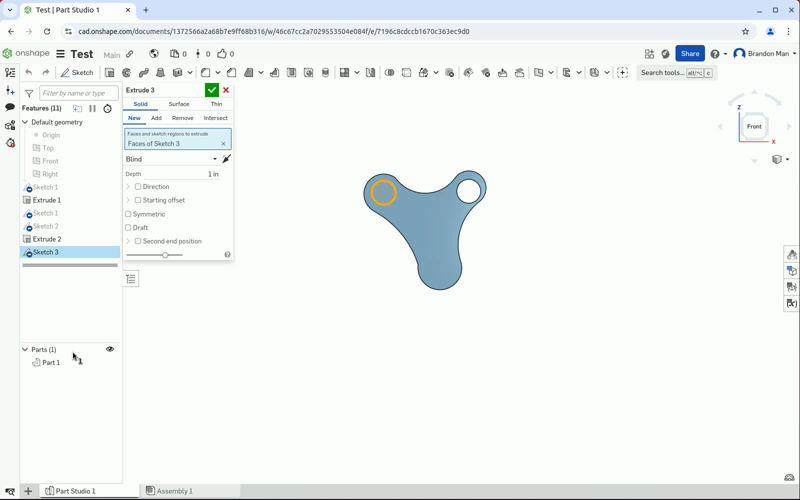
mouse_move(143, 106)
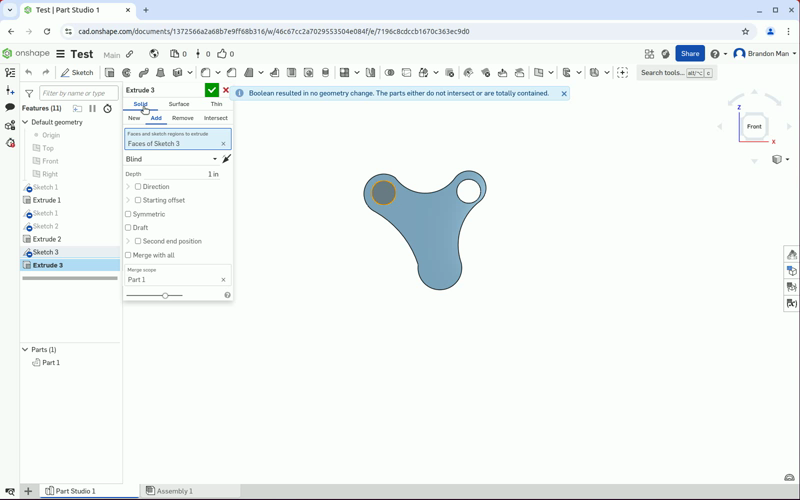
click(143, 106)
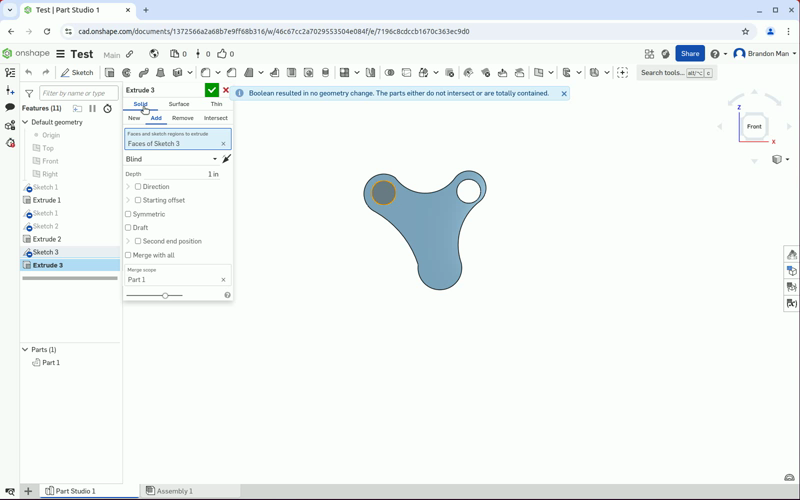
mouse_move(186, 120)
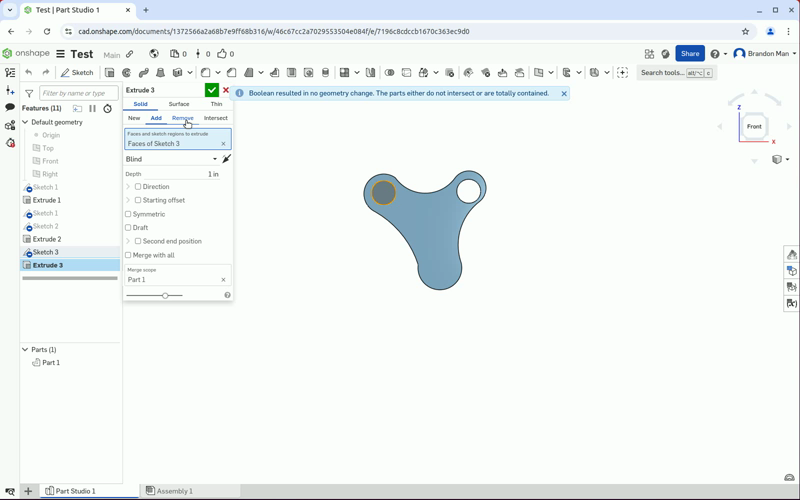
click(186, 120)
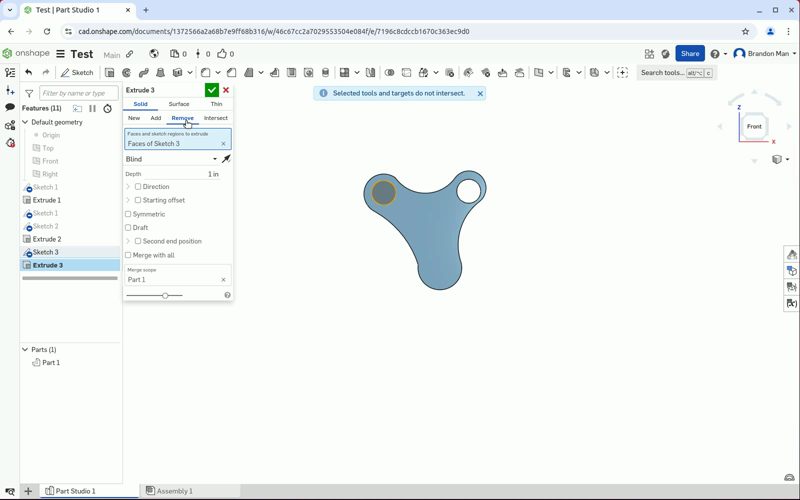
key(tab, 4)
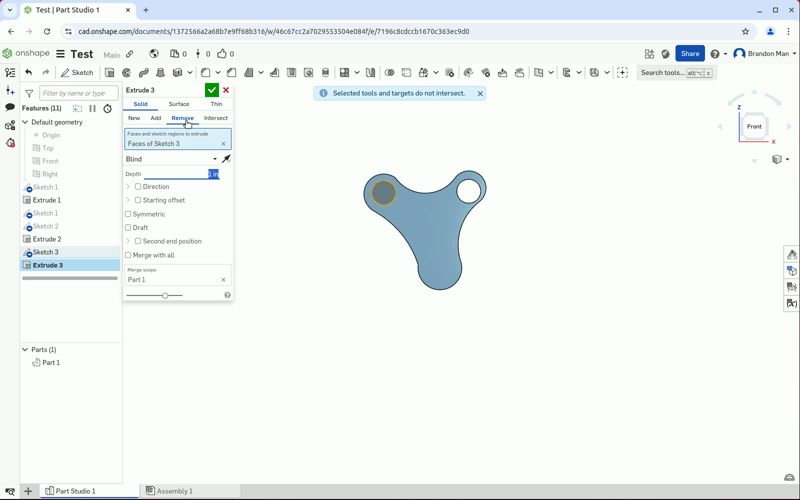
text(9.628)
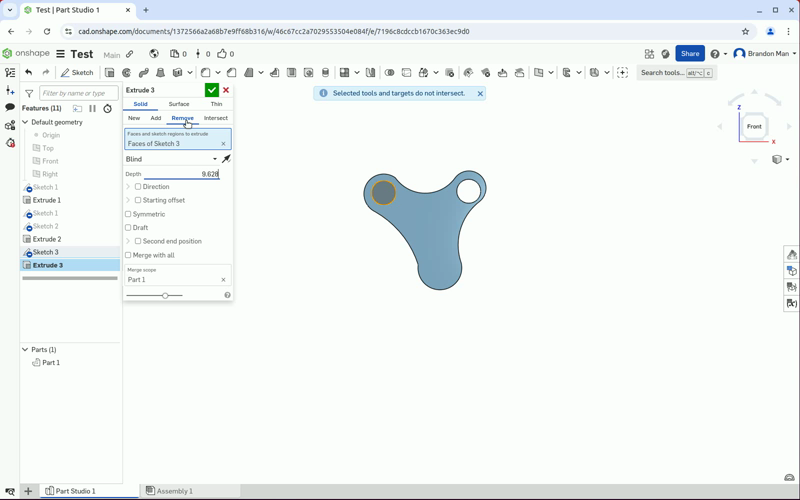
key(tab, 6)
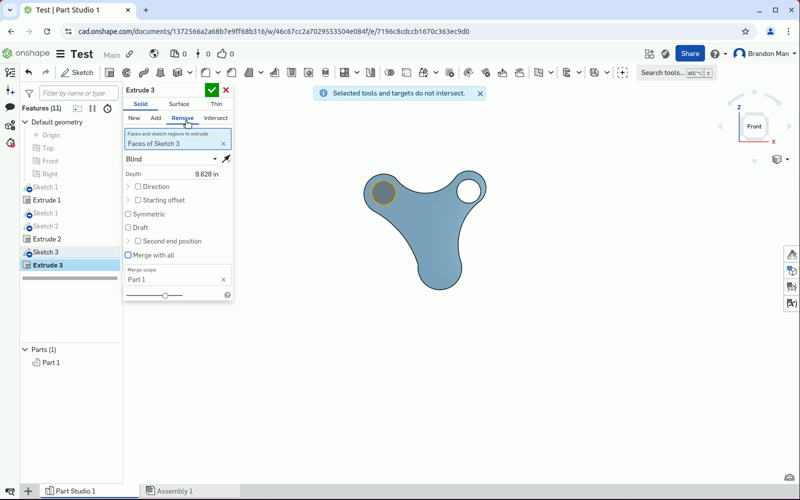
key(space)
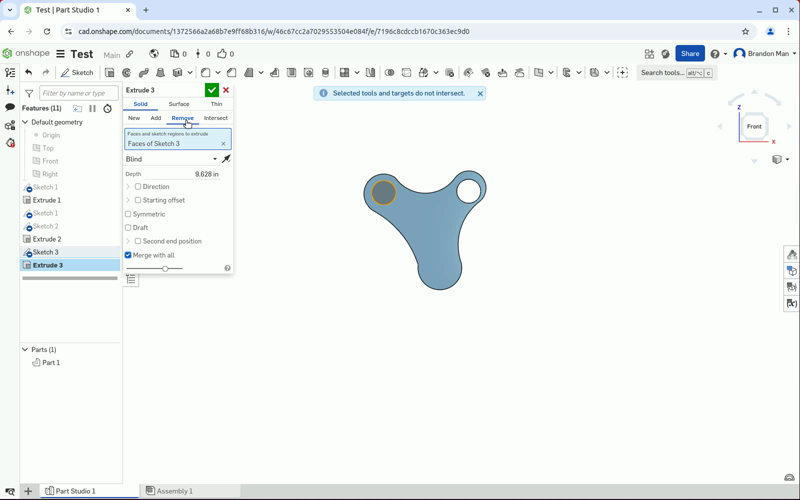
key(enter)
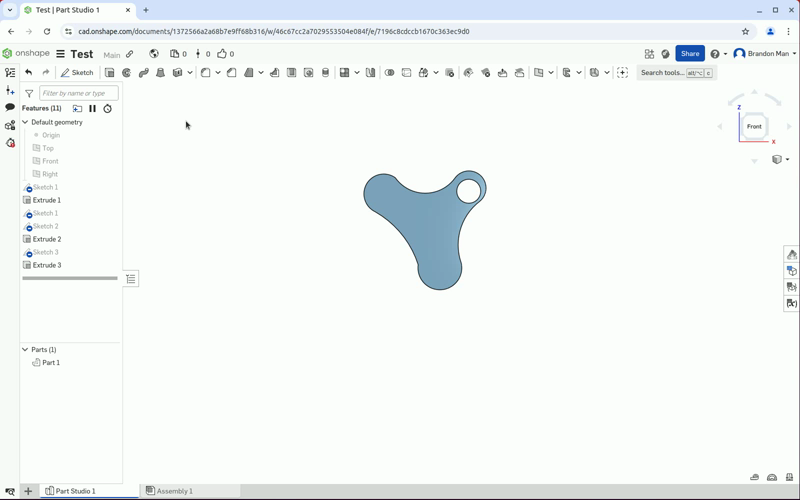
key(shift+h)
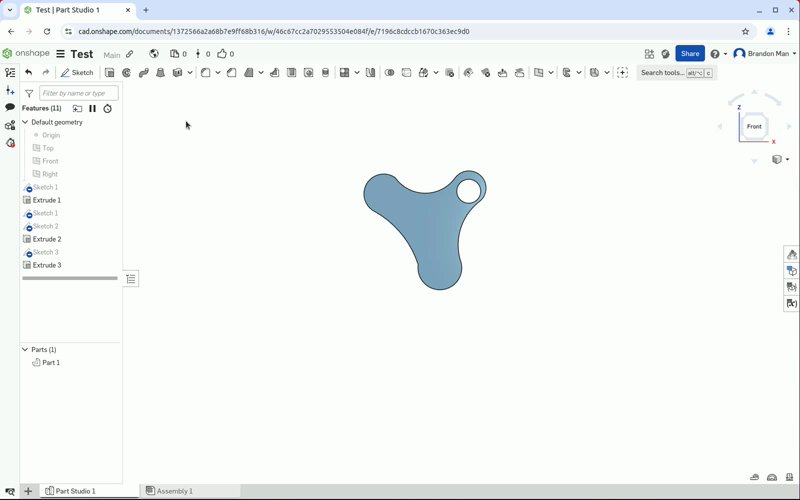
key(shift+h)
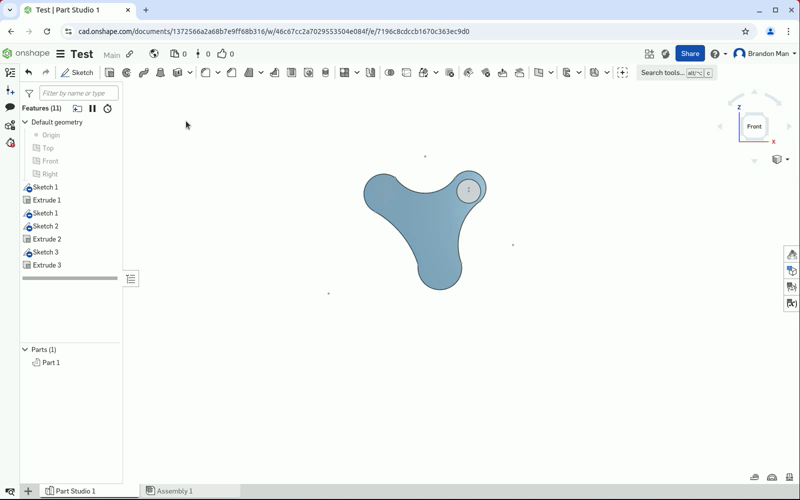
key(shift+7)
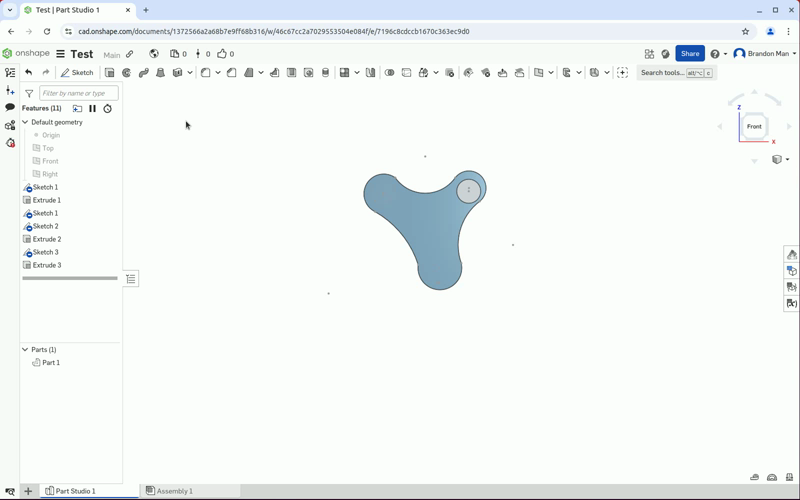
key(left, 2)
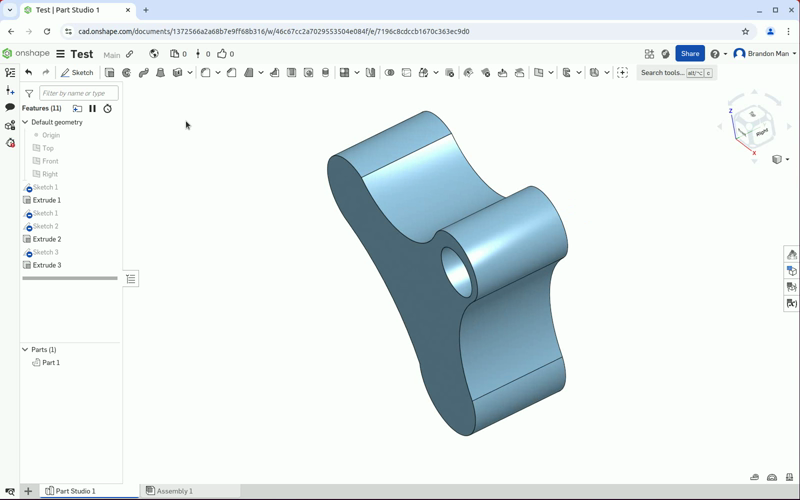
key(down, 2)
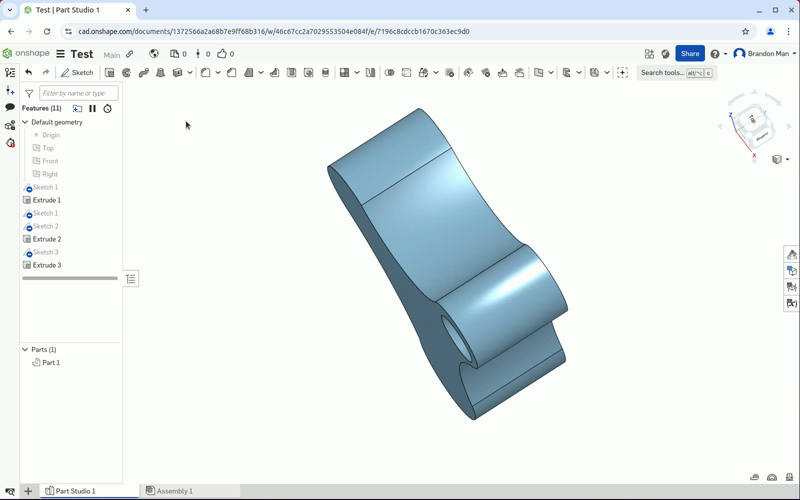
key(up, 2)
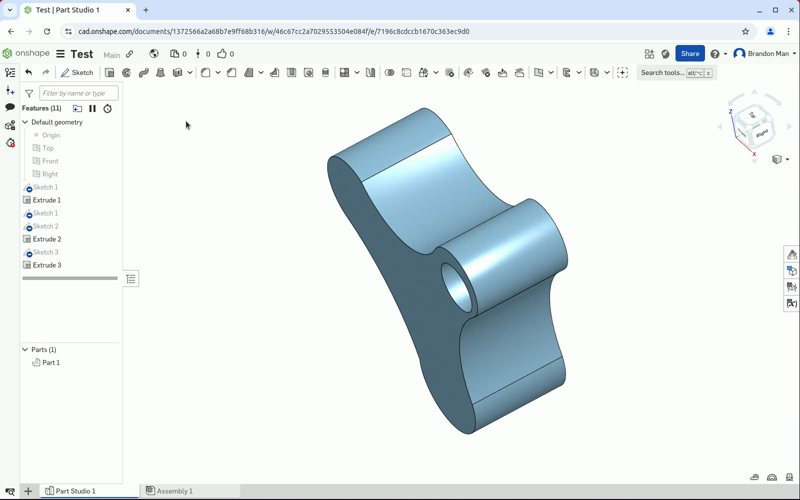
key(right, 2)
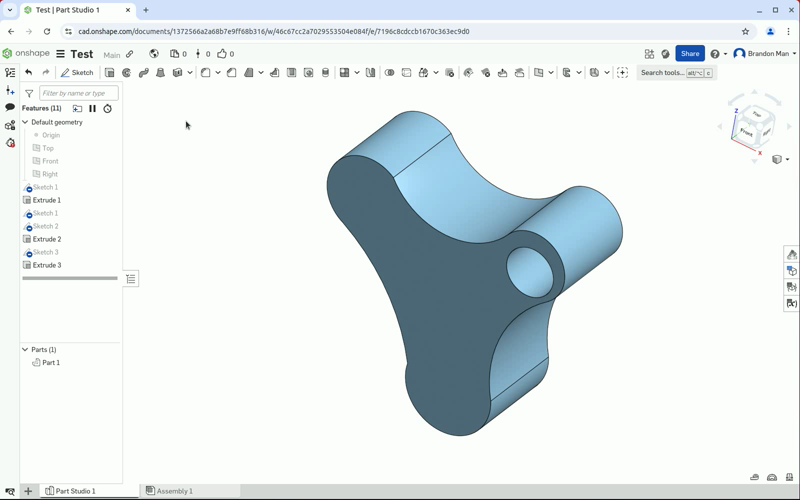
mouse_move(73, 189)
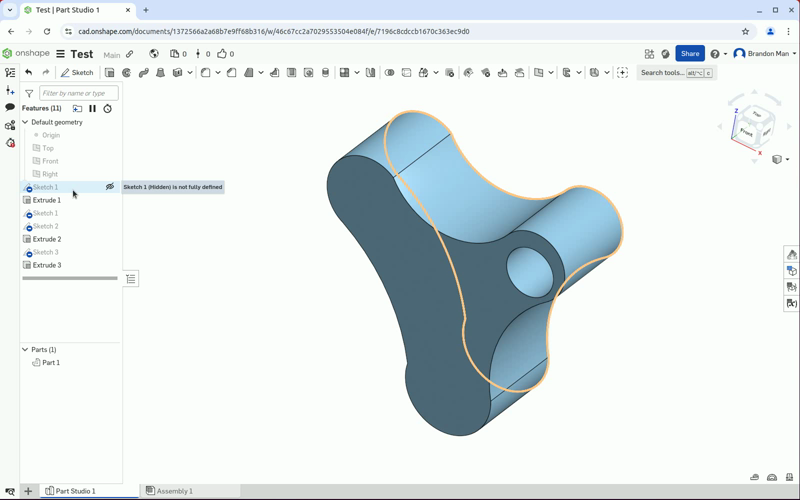
click(73, 189)